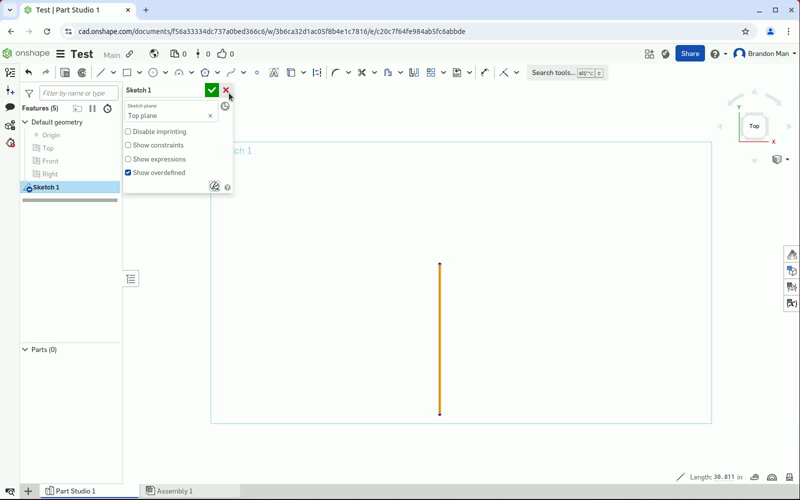
key(shift+h)
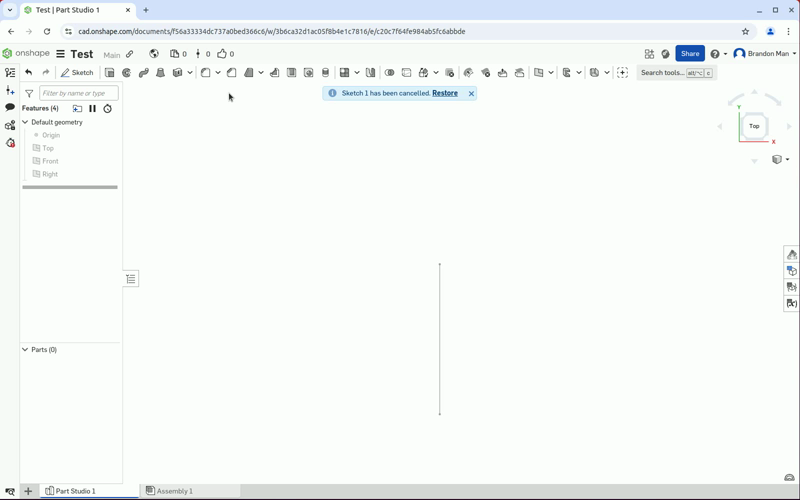
mouse_move(73, 352)
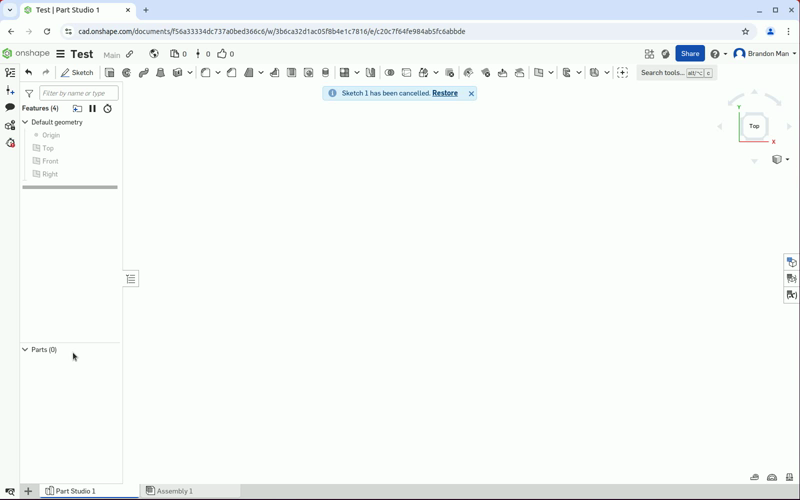
key(y)
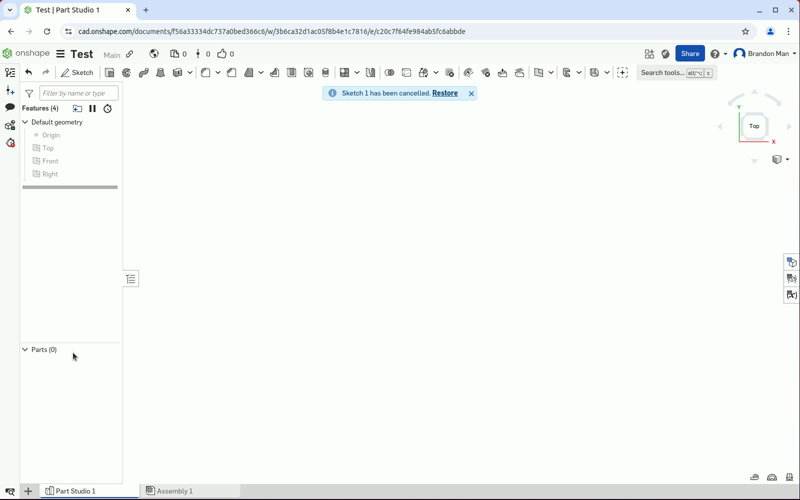
key(shift+p)
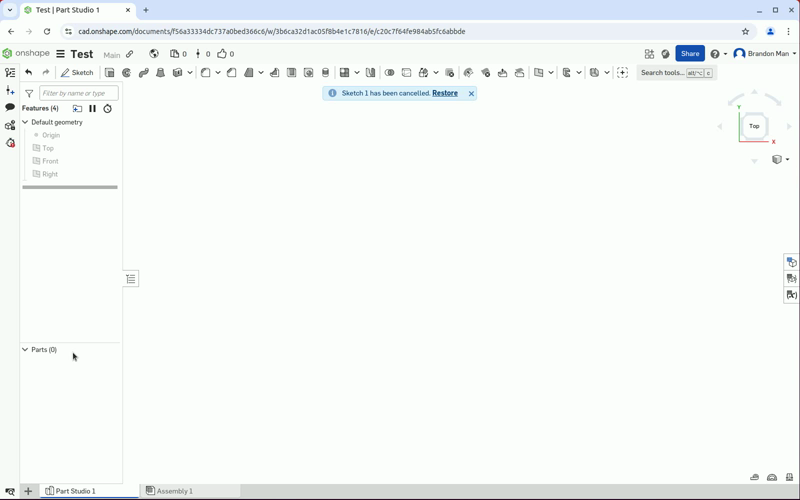
key(space)
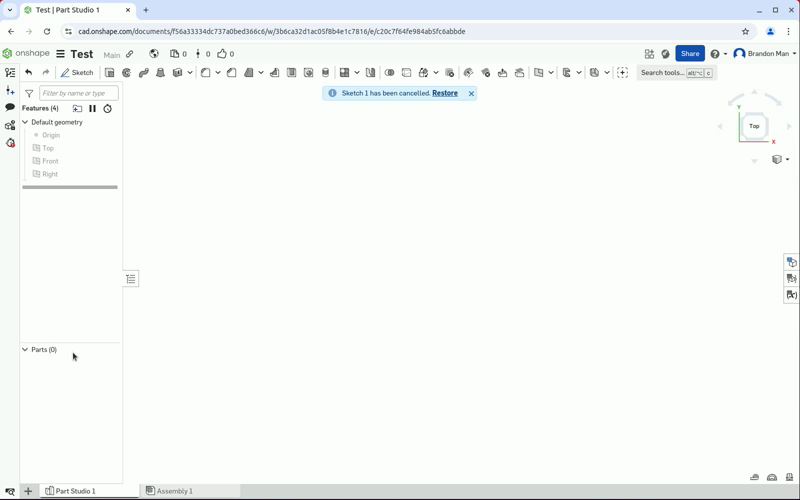
key_down(shift)
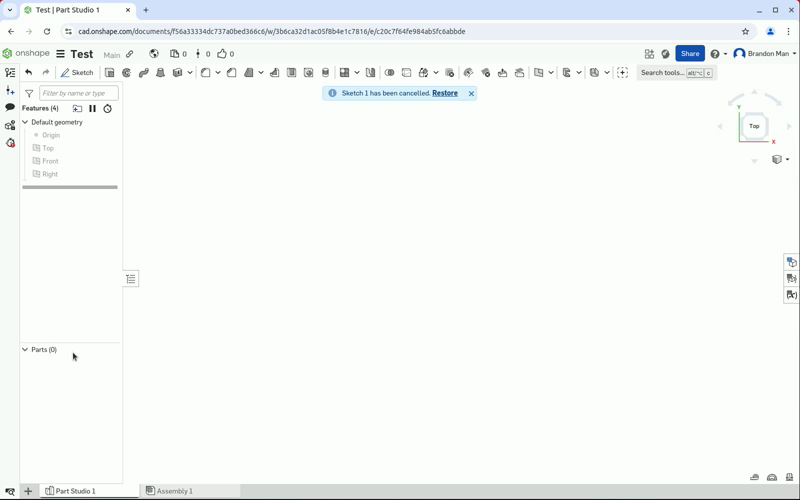
key(up)
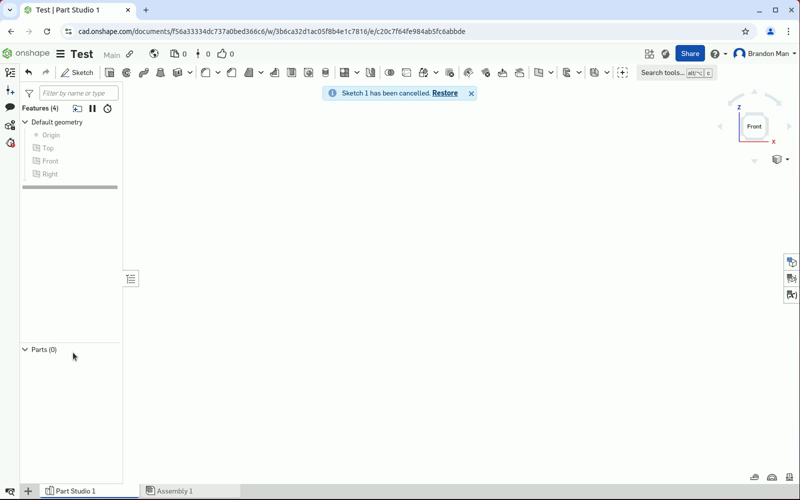
key_up(shift)
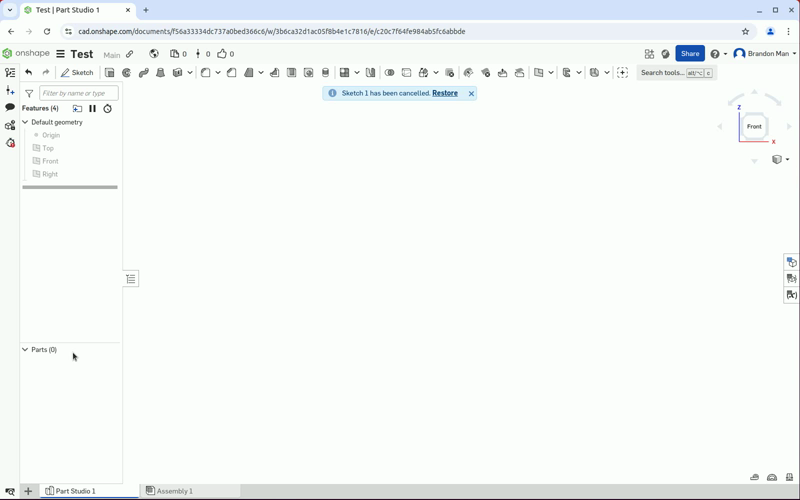
mouse_move(73, 352)
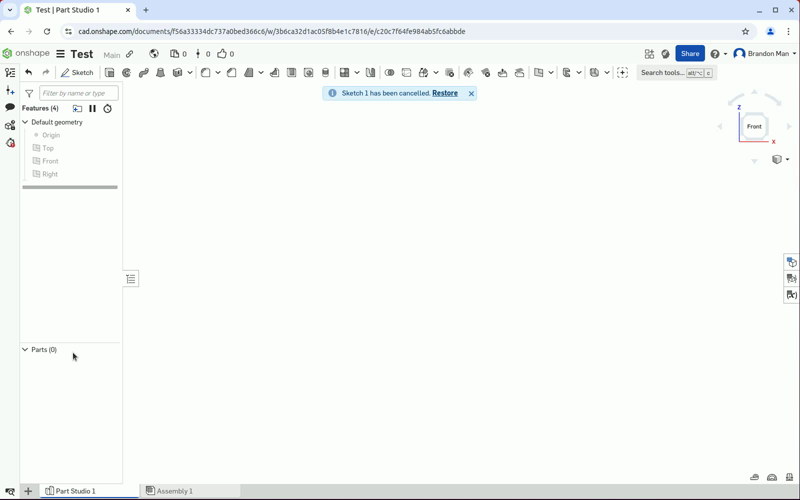
key(shift+y)
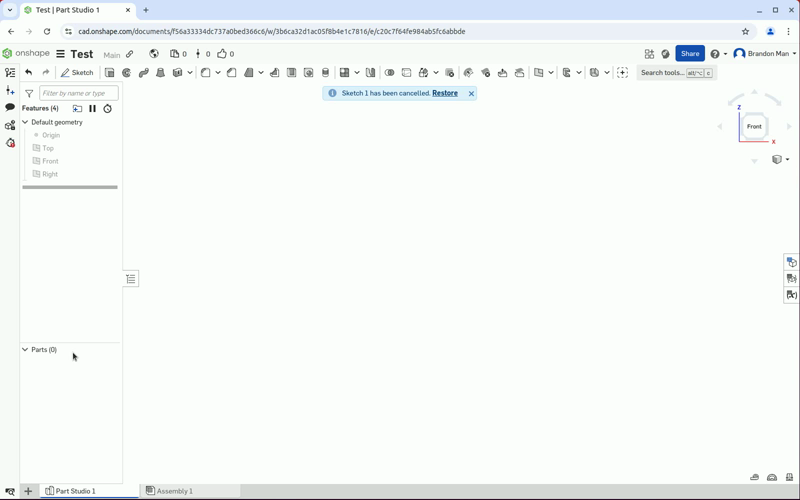
key(shift+s)
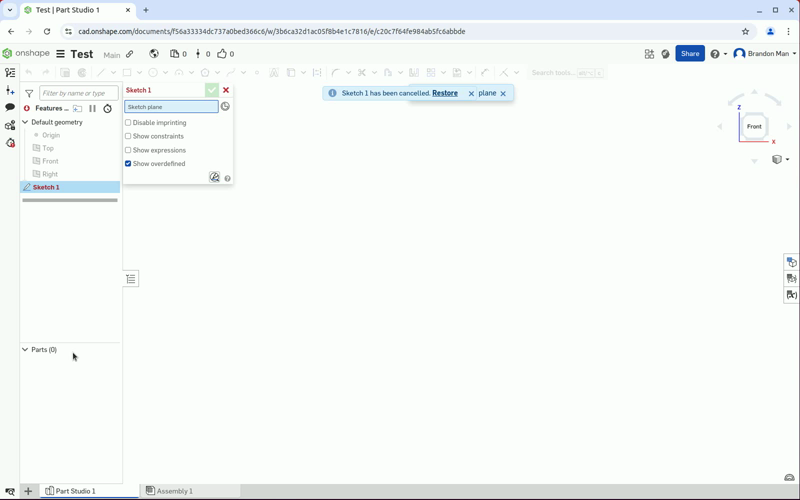
mouse_move(73, 163)
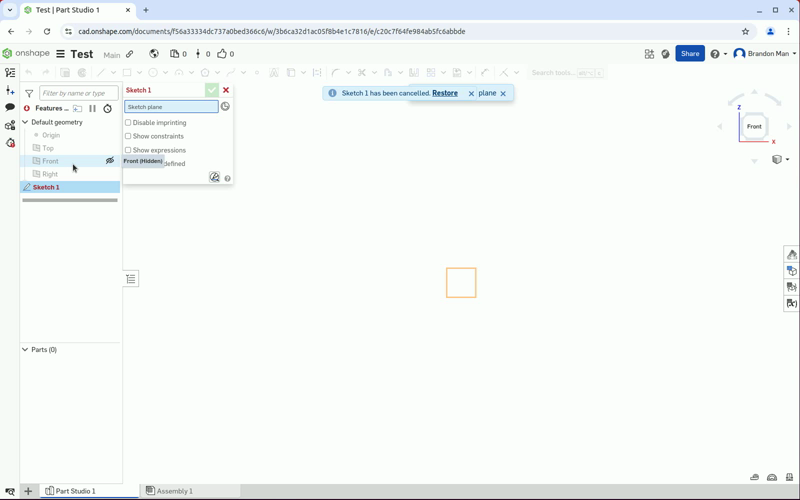
click(73, 163)
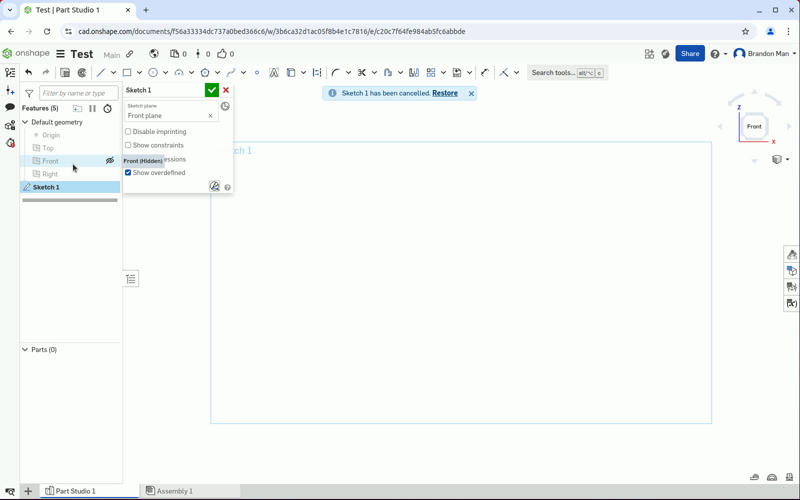
mouse_move(73, 352)
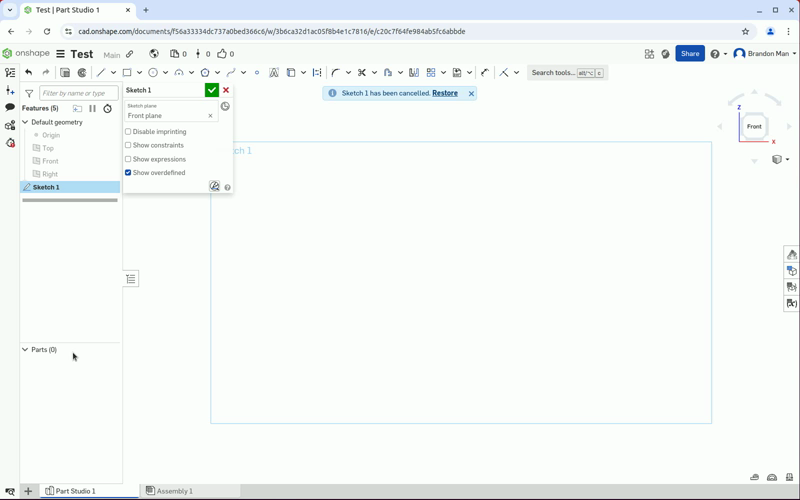
key(y)
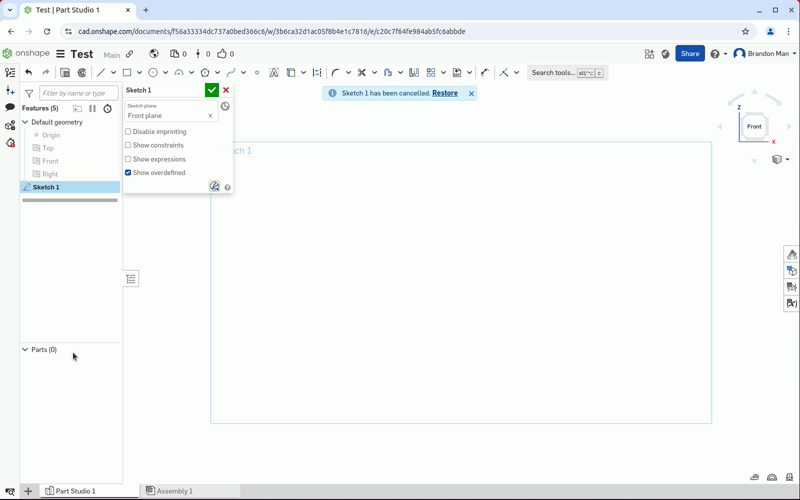
key(l)
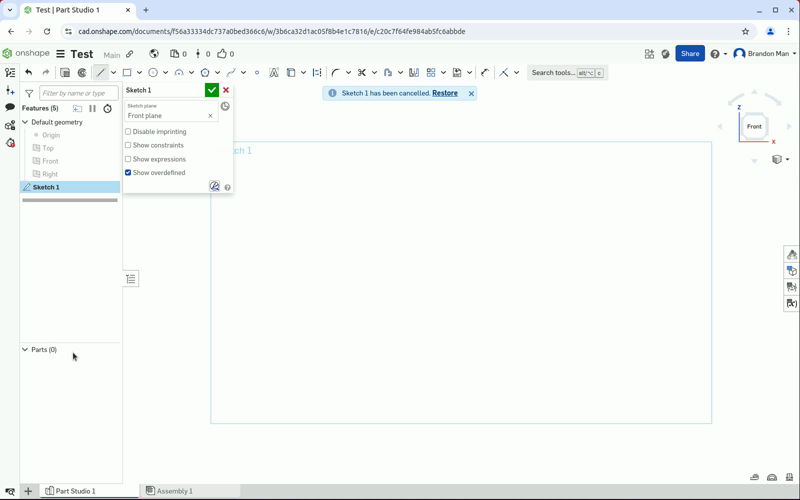
key_down(shift)
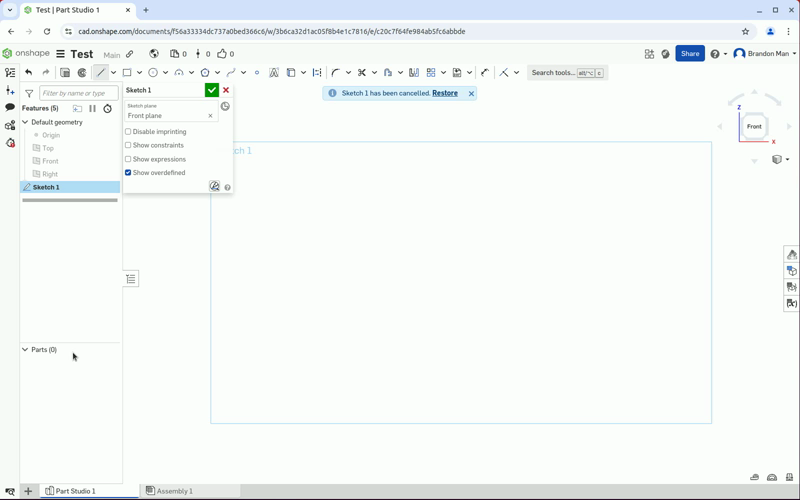
mouse_move(404, 339)
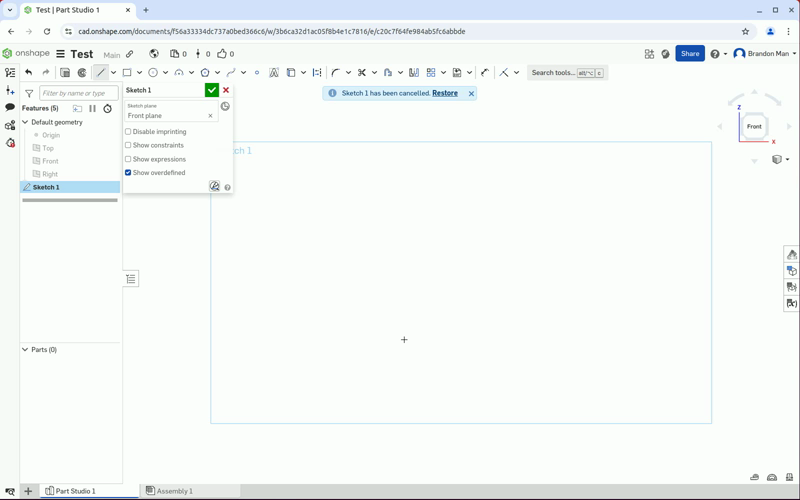
click(404, 339)
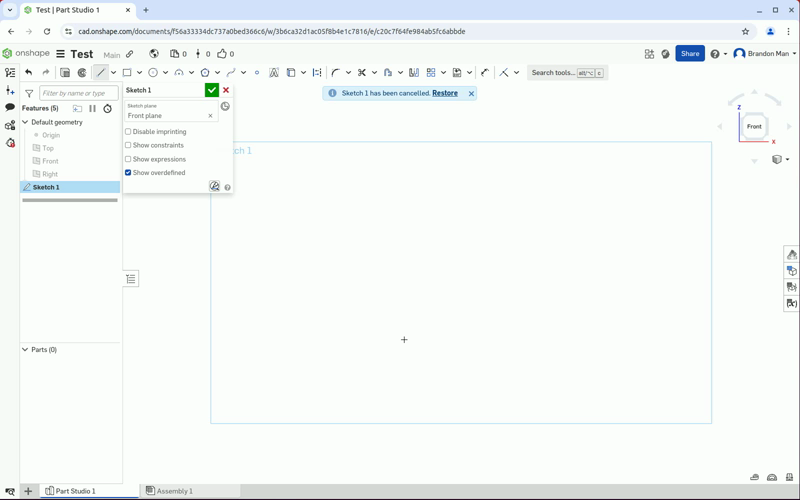
key_up(shift)
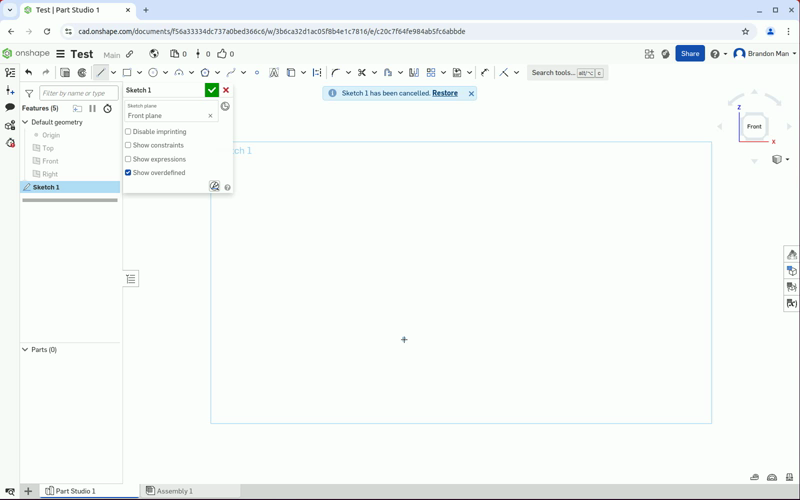
key_down(shift)
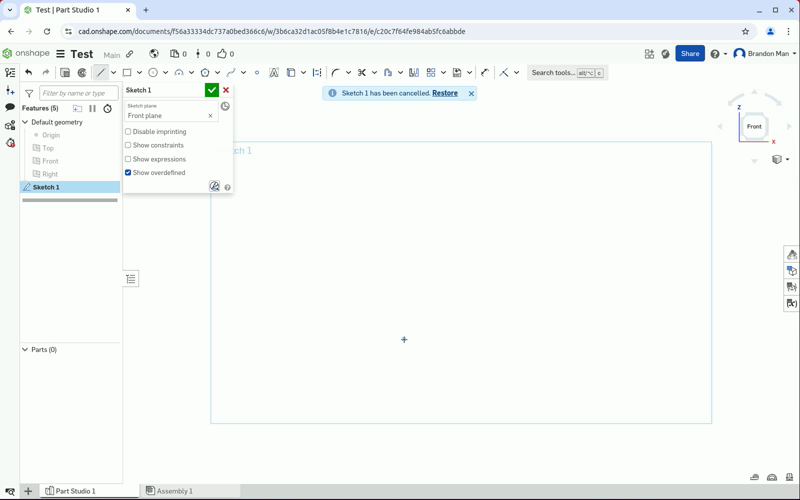
mouse_move(516, 339)
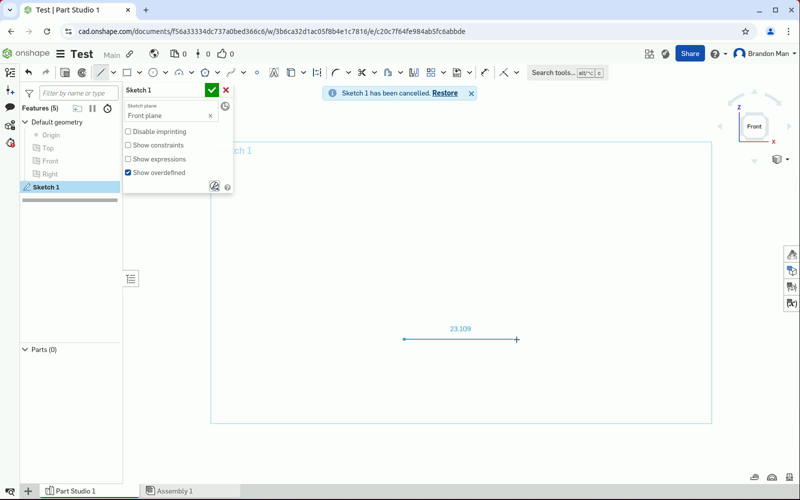
click(516, 339)
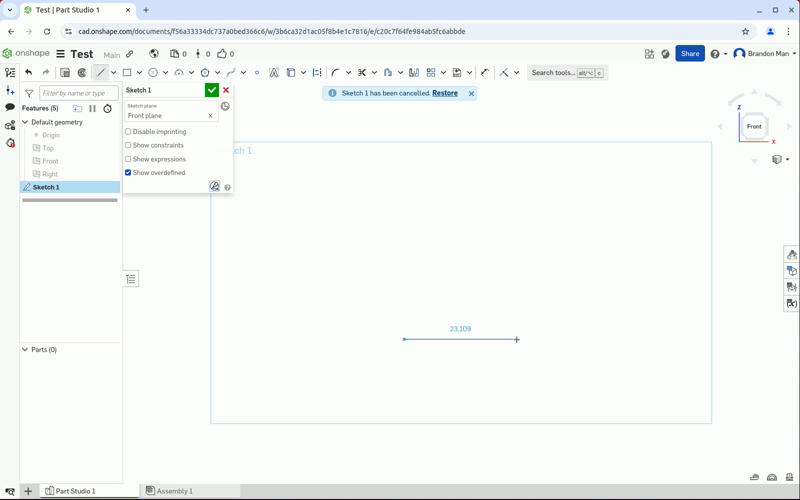
key_up(shift)
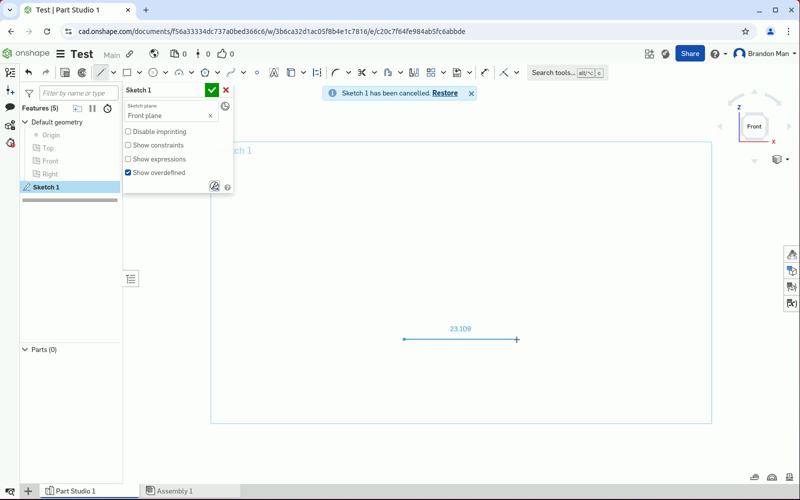
key_down(shift)
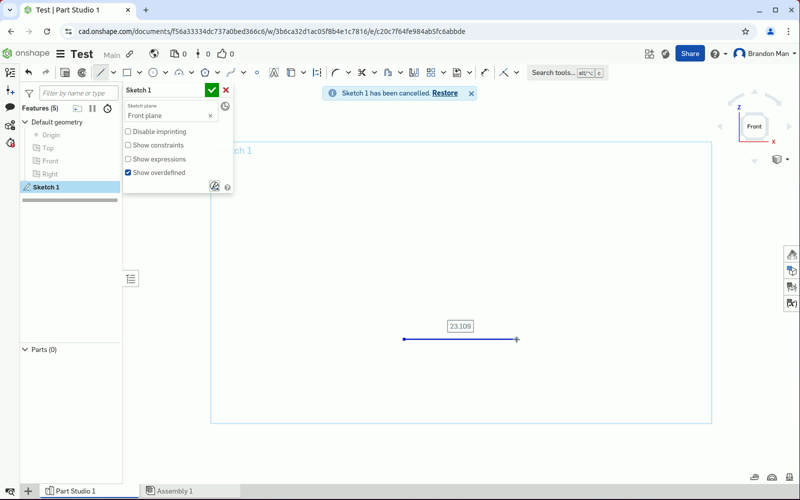
mouse_move(516, 226)
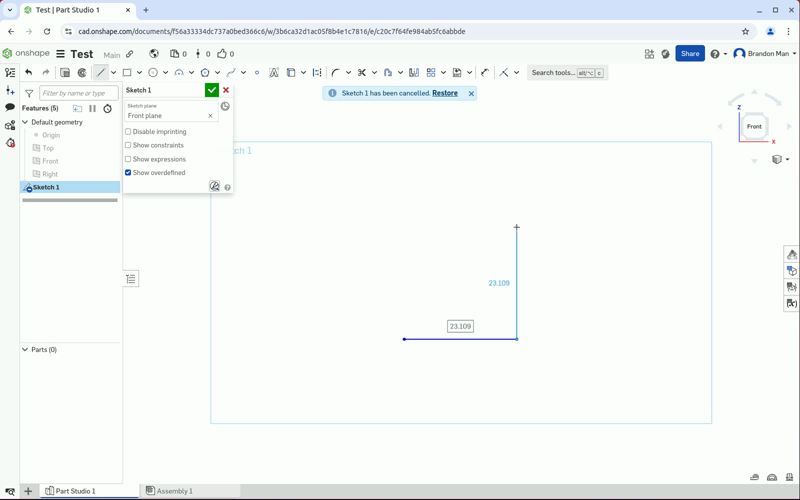
click(516, 226)
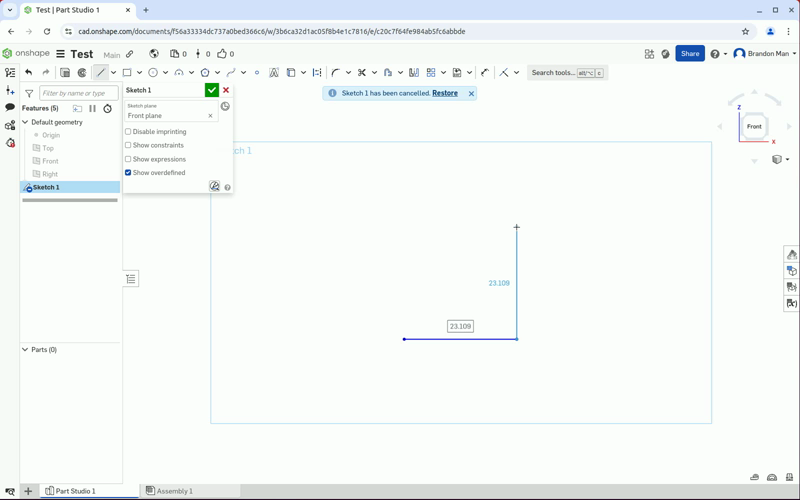
key_up(shift)
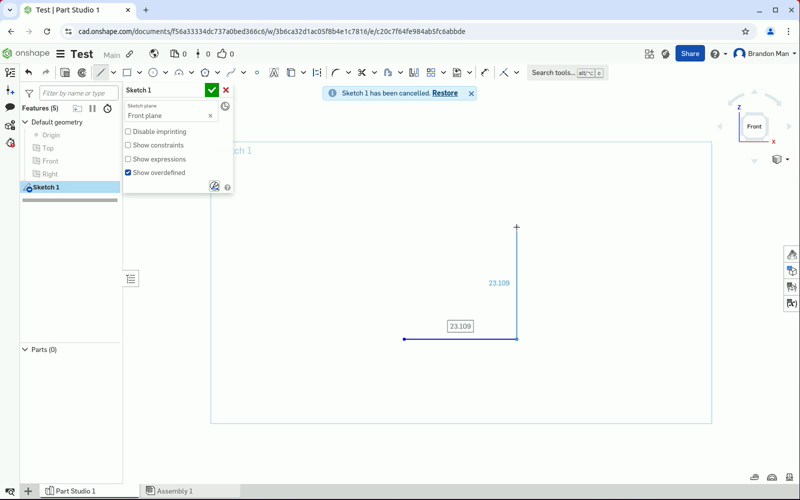
key_down(shift)
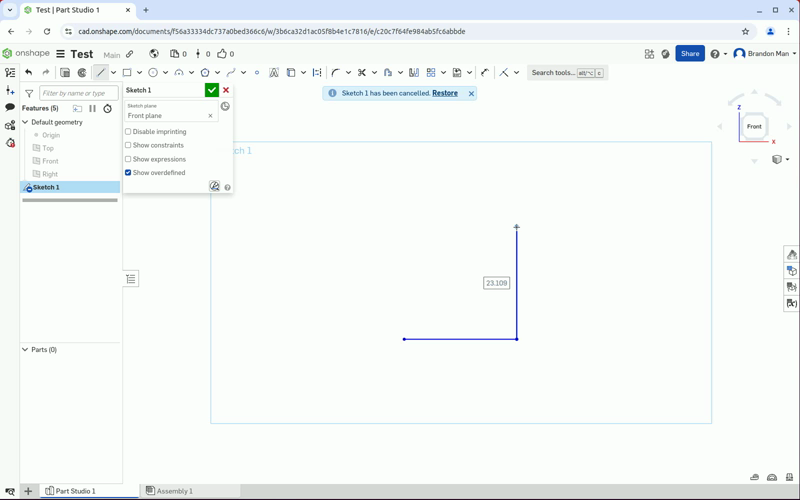
mouse_move(404, 226)
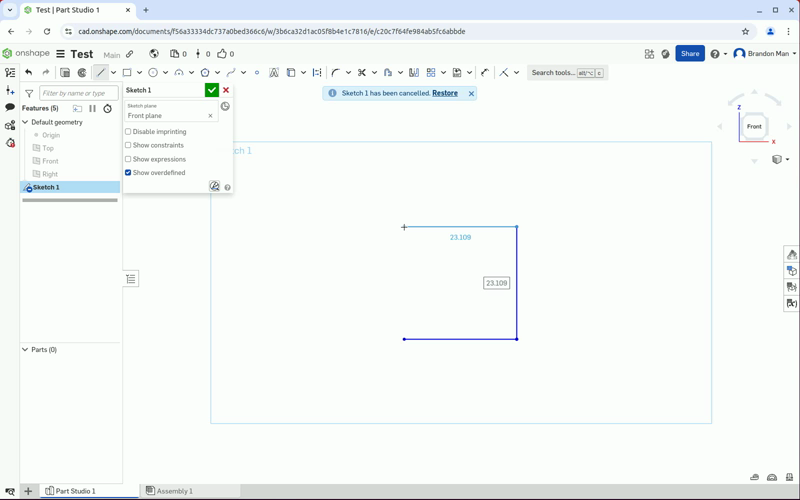
click(404, 226)
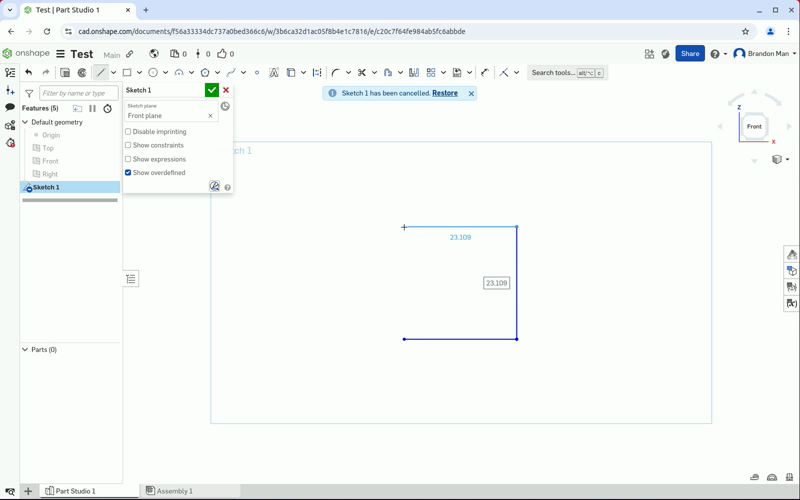
key_up(shift)
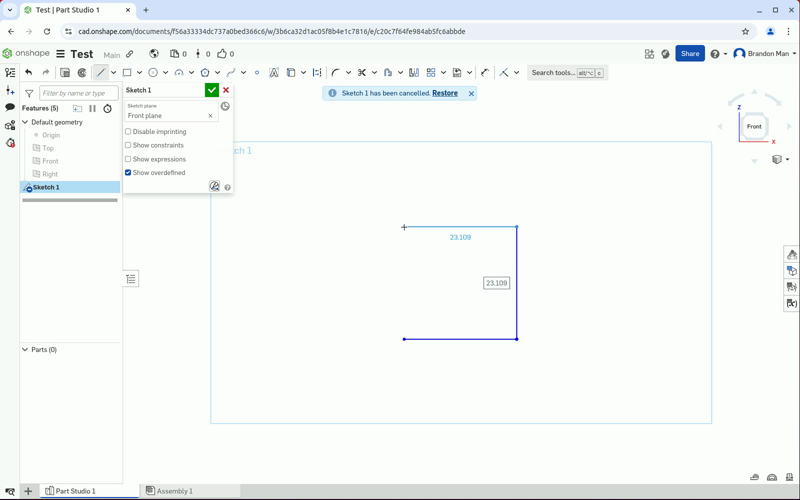
key_down(shift)
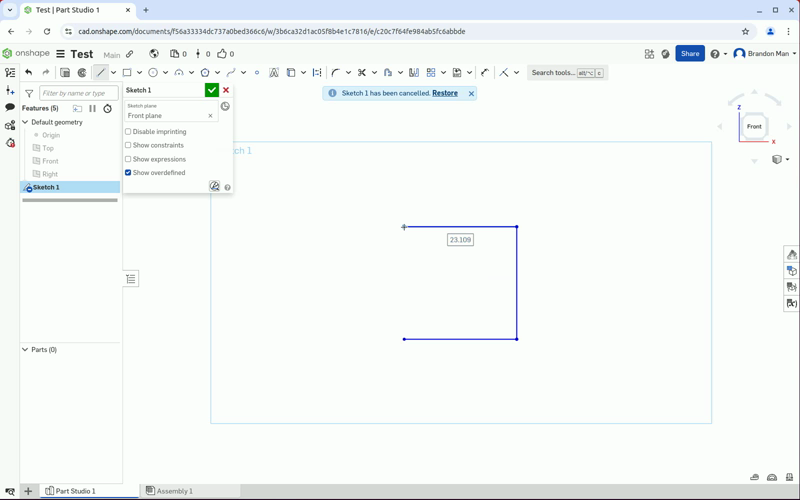
mouse_move(404, 339)
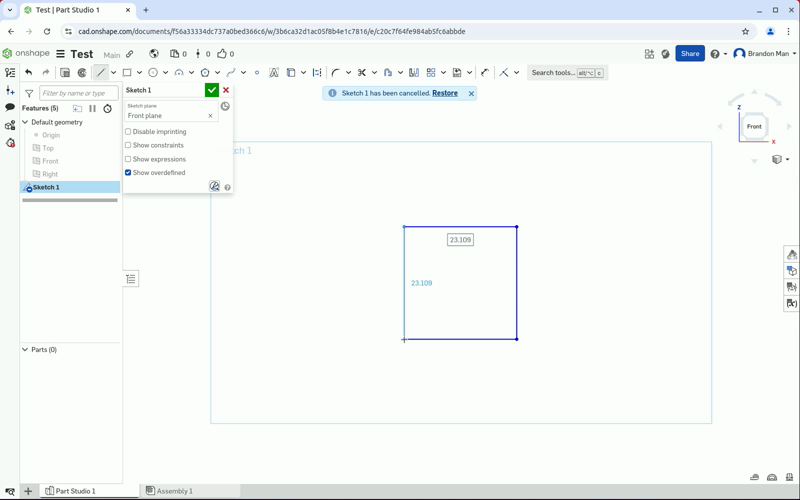
key_up(shift)
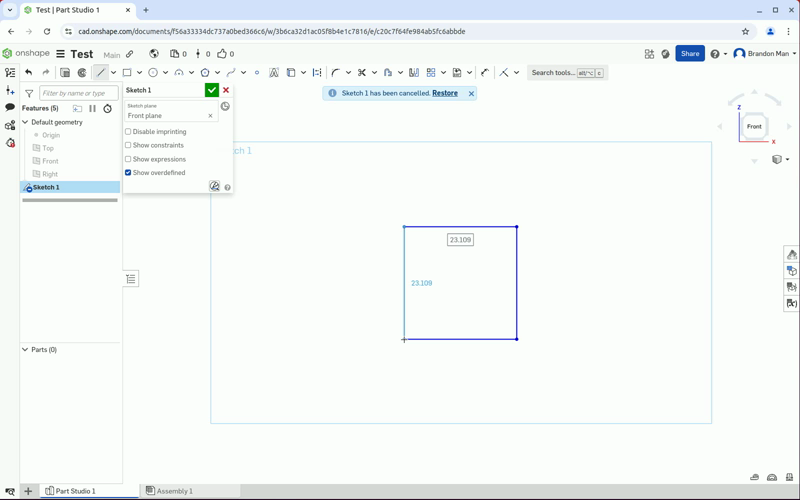
click(404, 339)
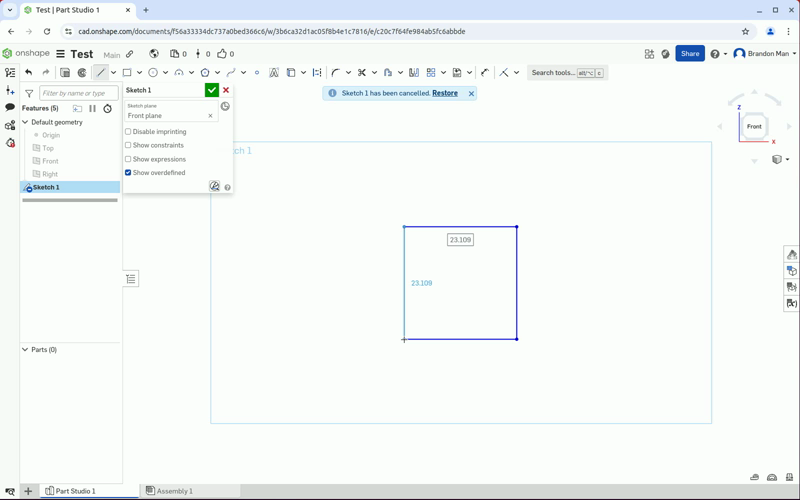
key(esc)
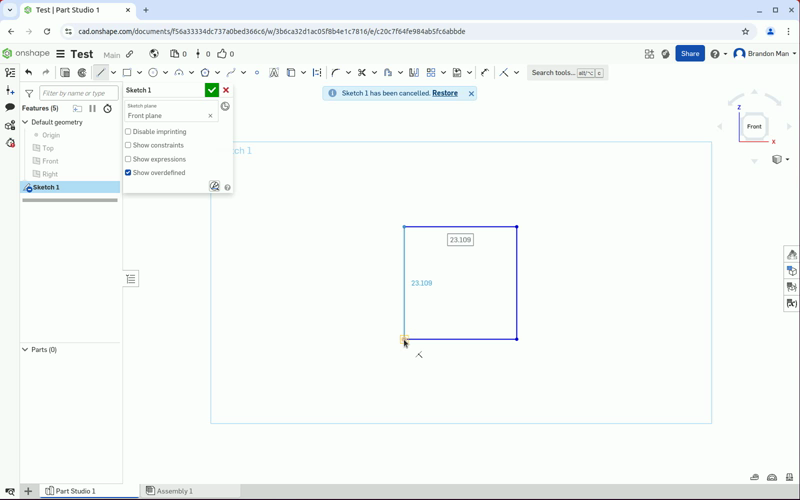
mouse_move(478, 282)
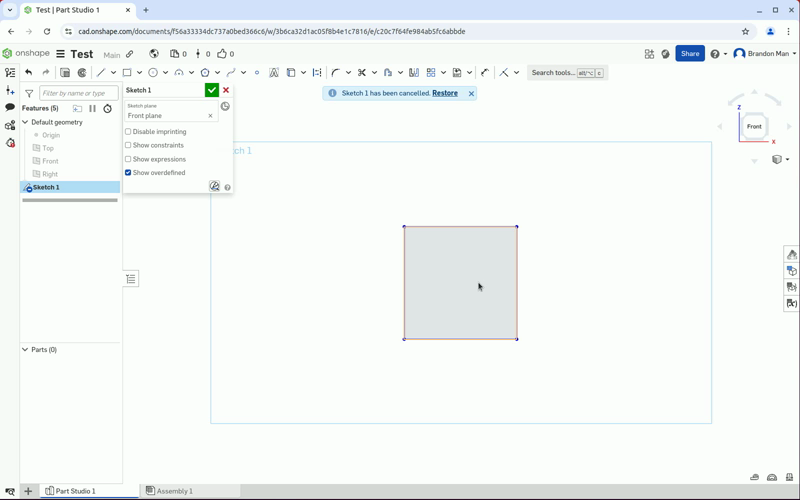
click(478, 282)
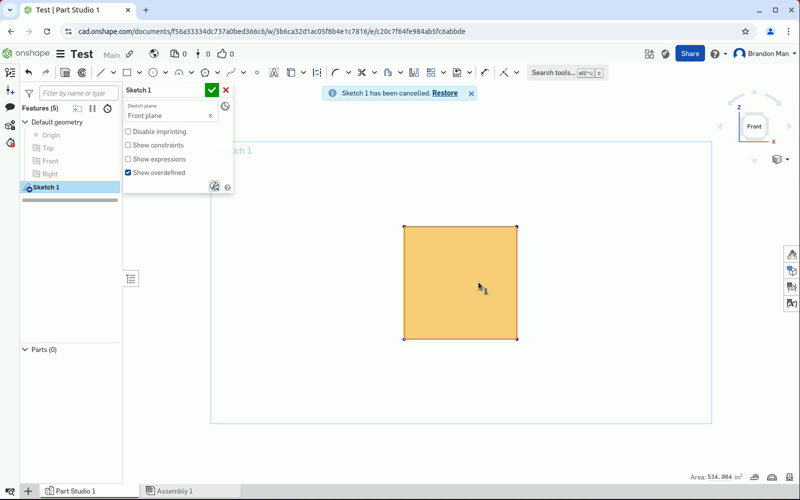
mouse_move(73, 352)
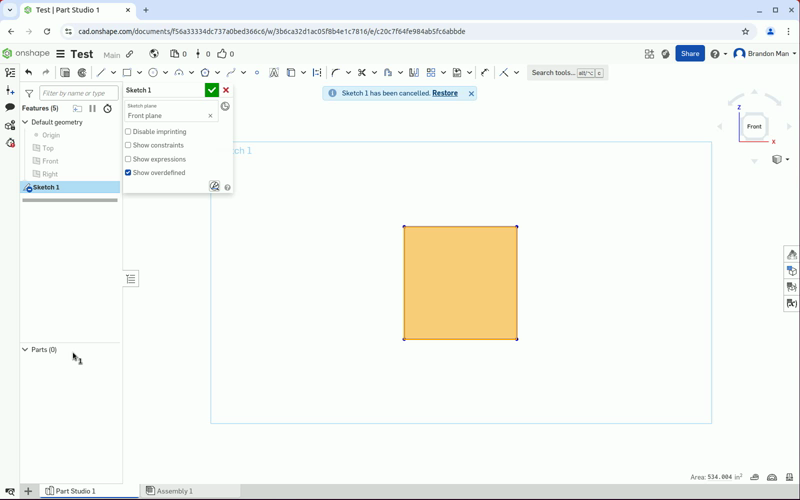
key(shift+y)
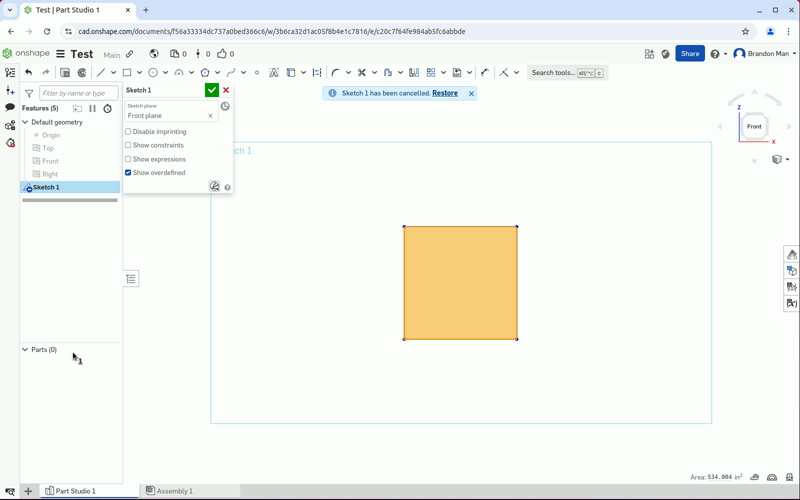
key(shift+e)
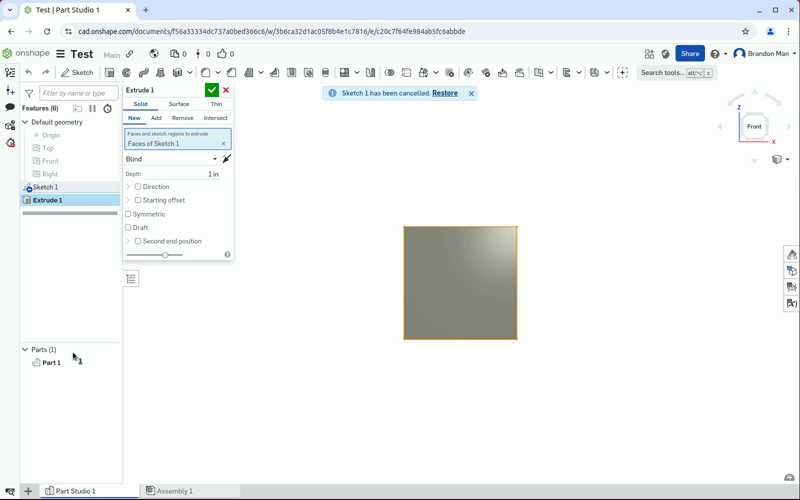
mouse_move(143, 106)
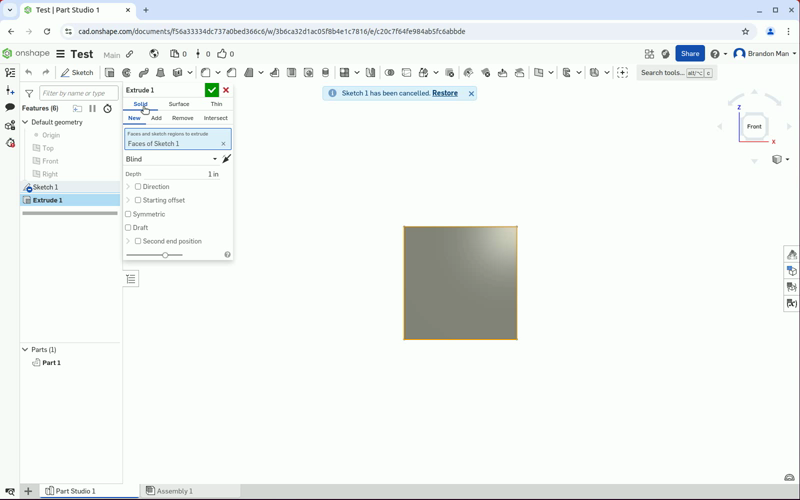
click(143, 106)
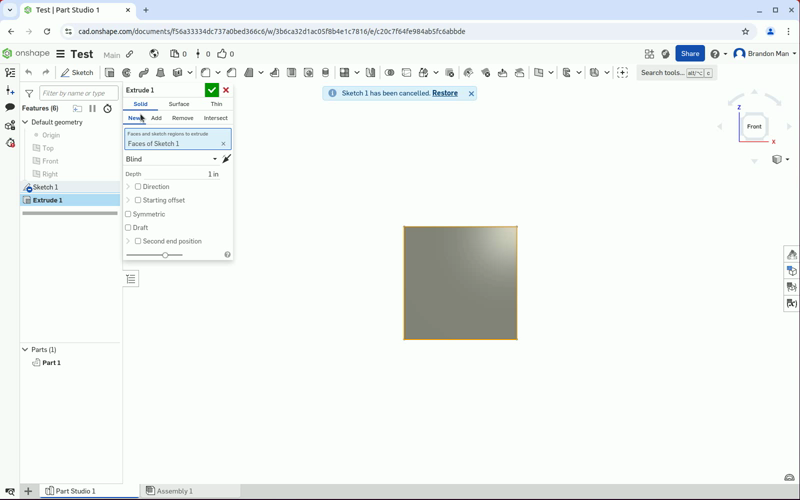
mouse_move(137, 120)
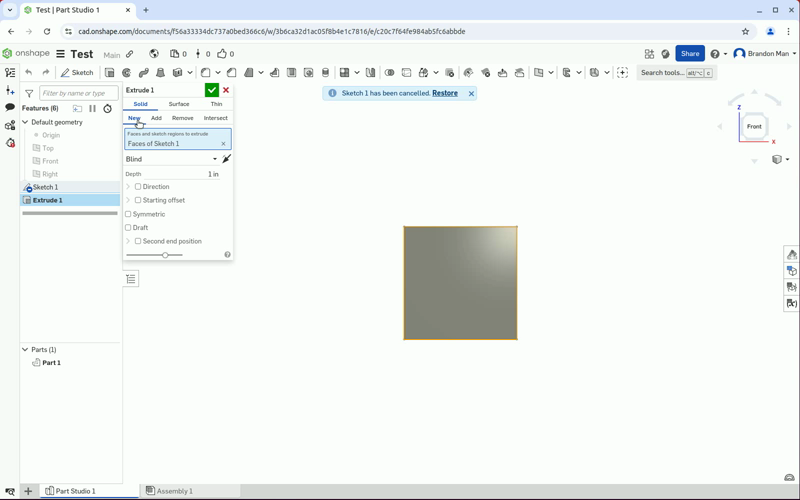
click(137, 120)
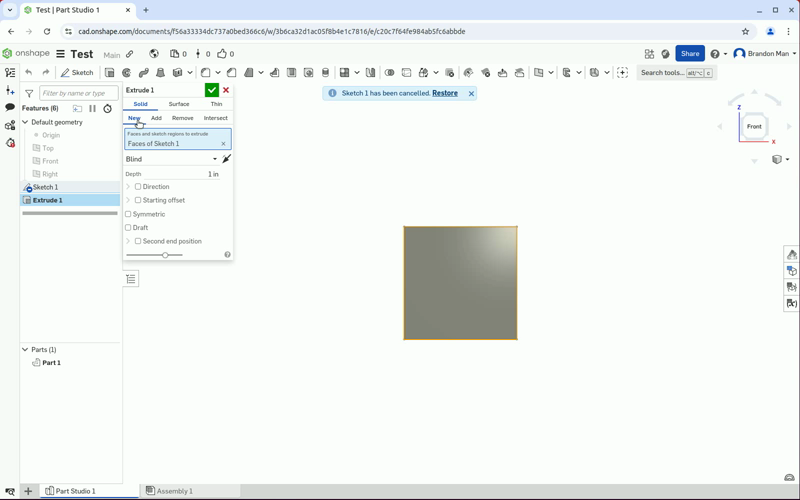
key(tab, 4)
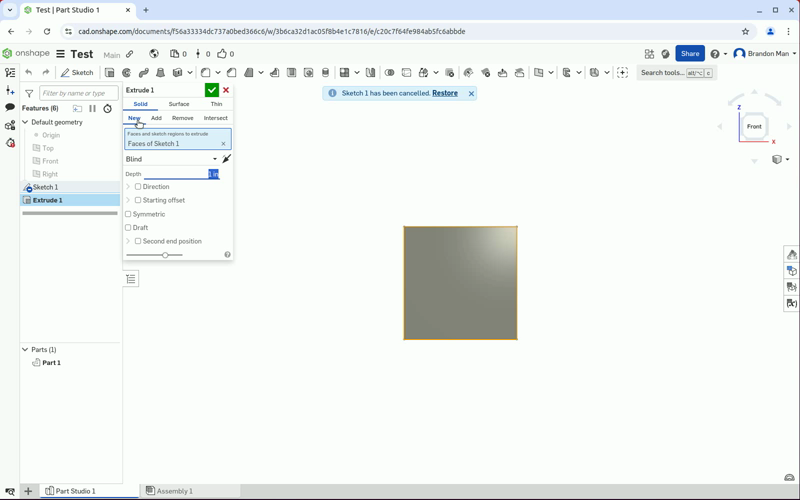
text(23.108)
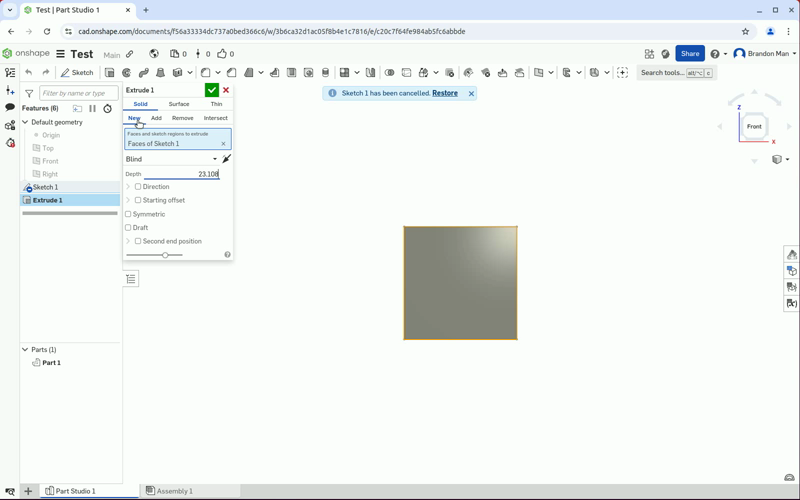
key(enter)
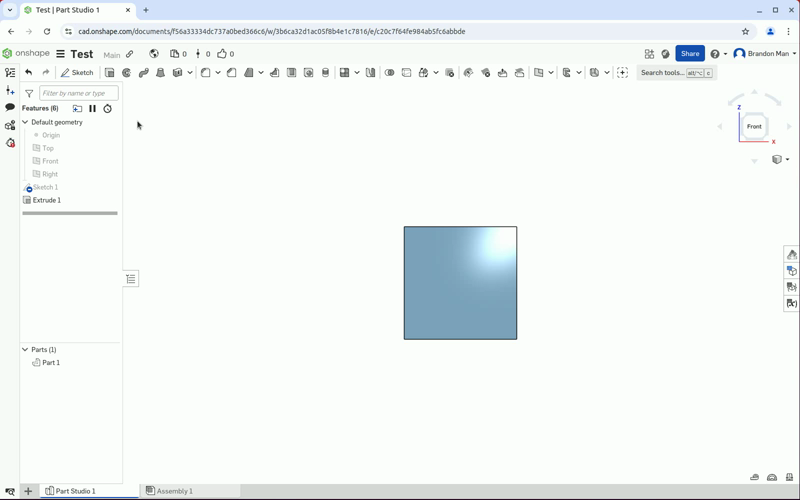
key(shift+h)
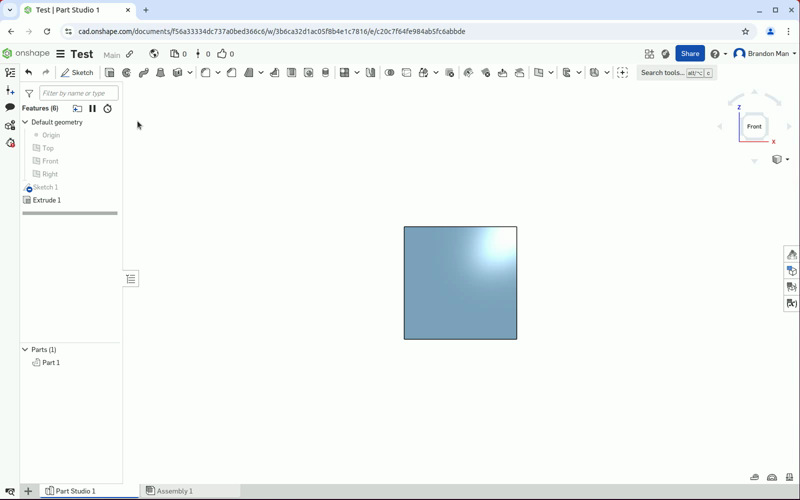
key(shift+h)
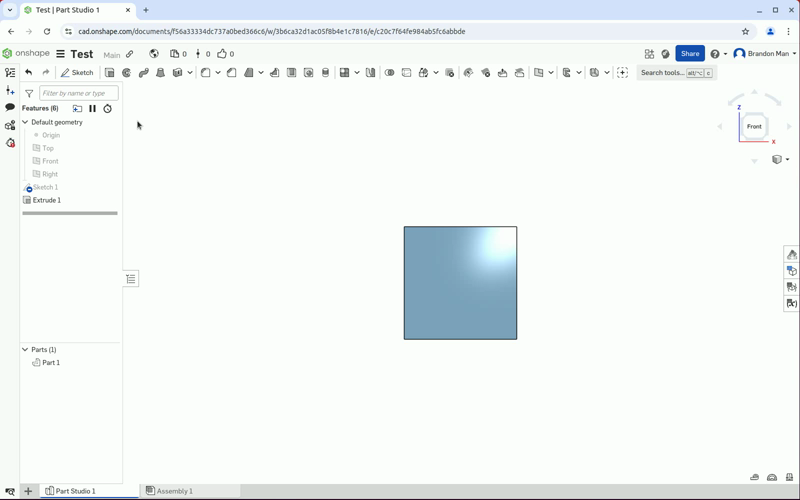
mouse_move(73, 189)
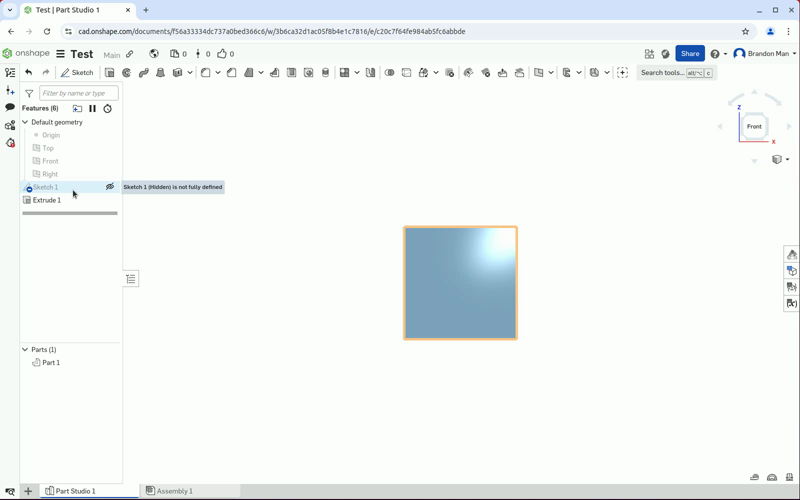
click(73, 189)
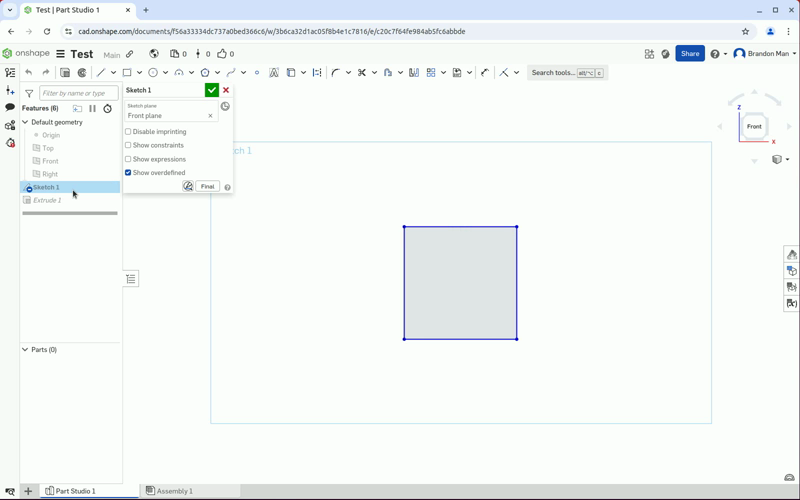
mouse_move(229, 92)
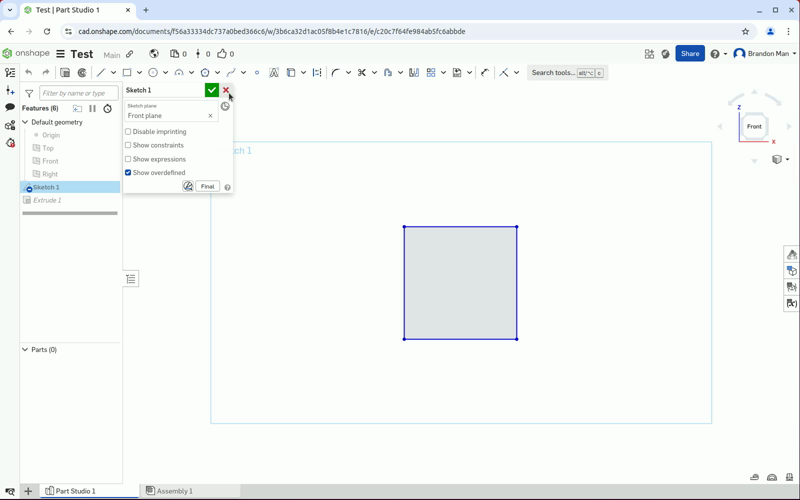
click(229, 92)
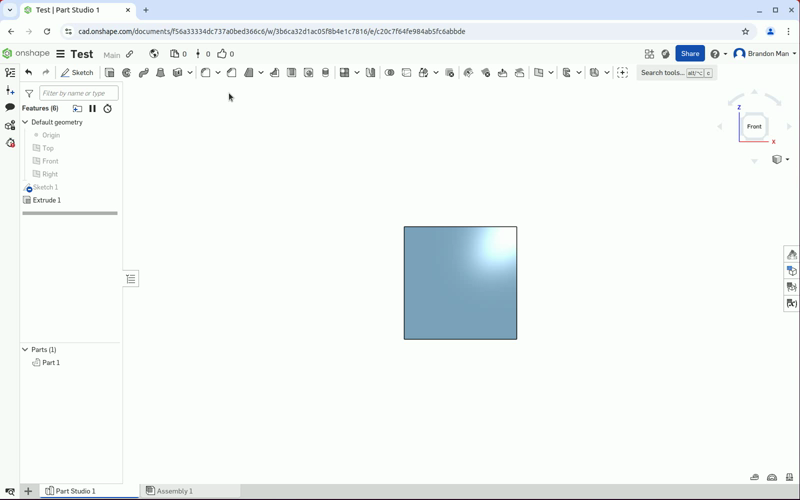
mouse_move(541, 75)
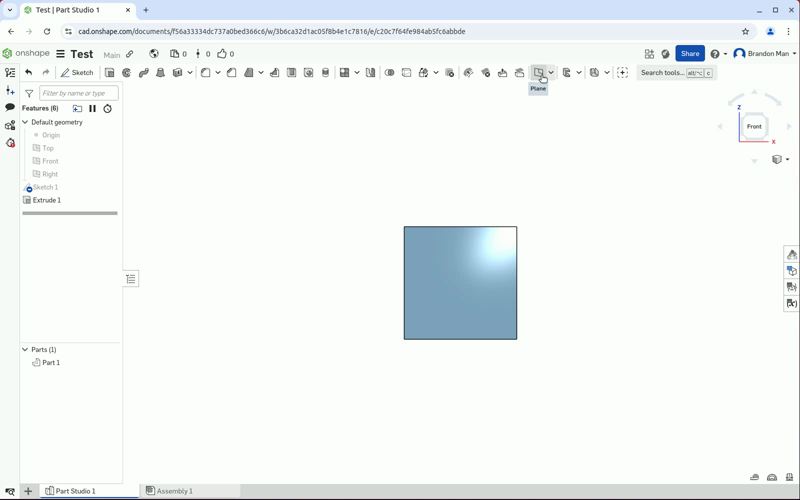
click(541, 75)
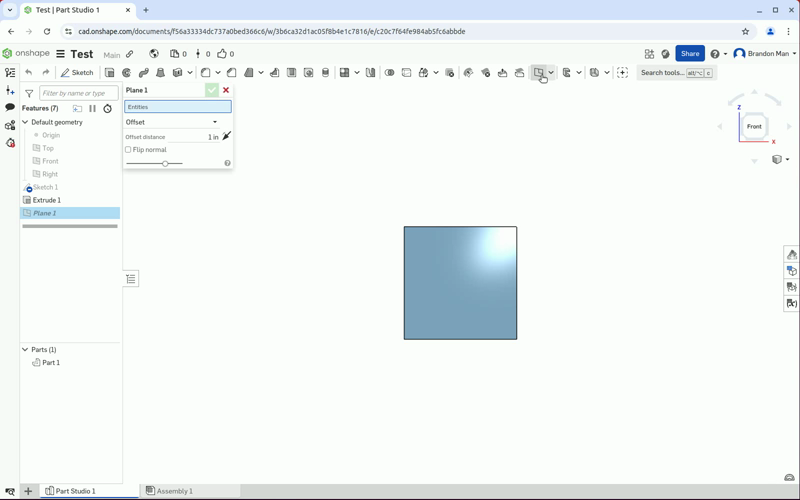
mouse_move(73, 163)
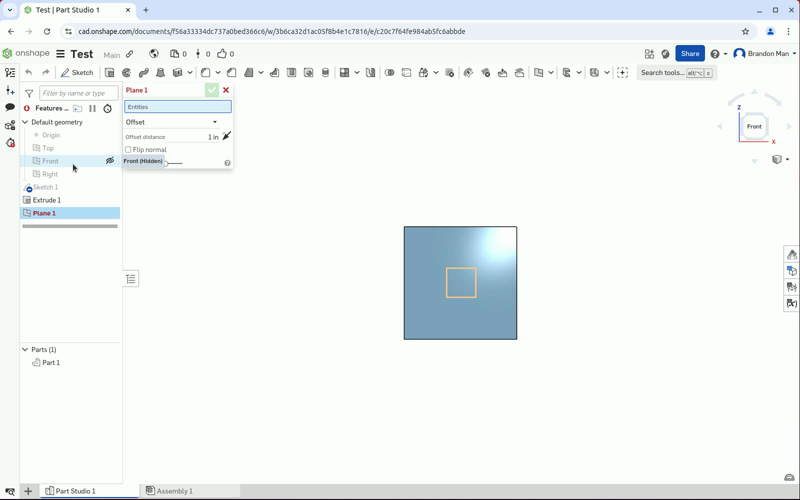
click(73, 163)
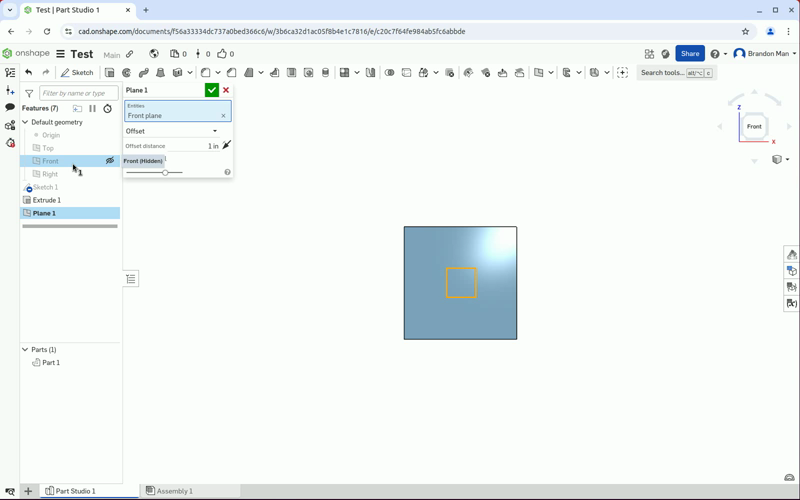
key(tab, 2)
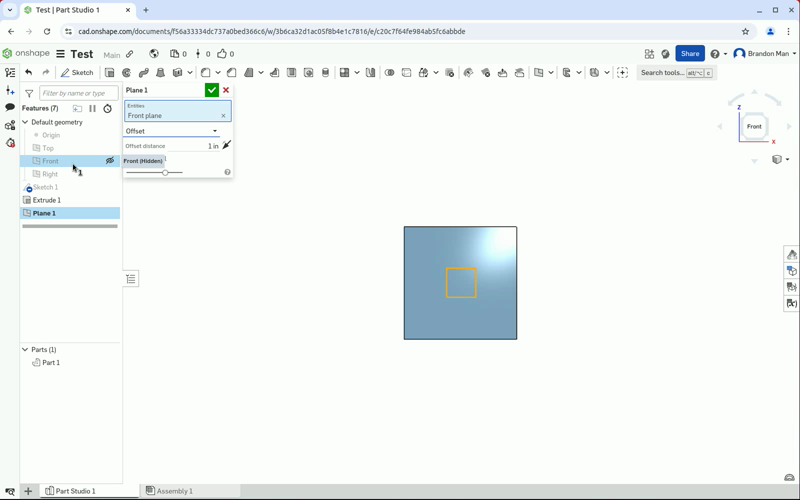
text(23.108)
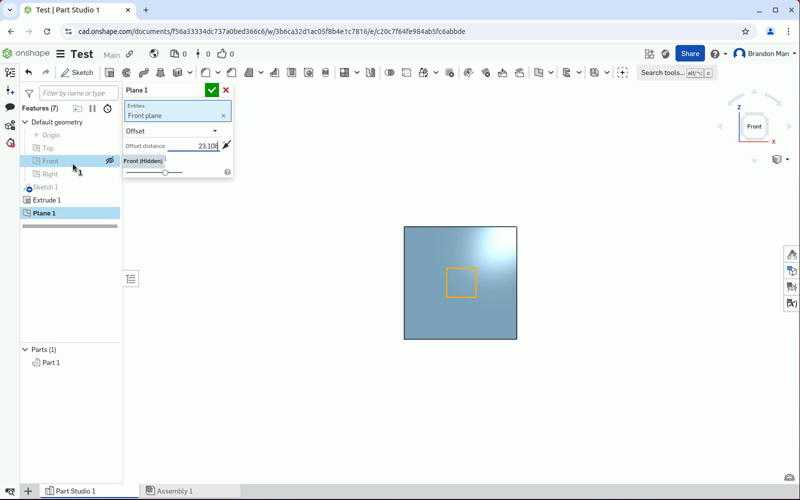
key(enter, 2)
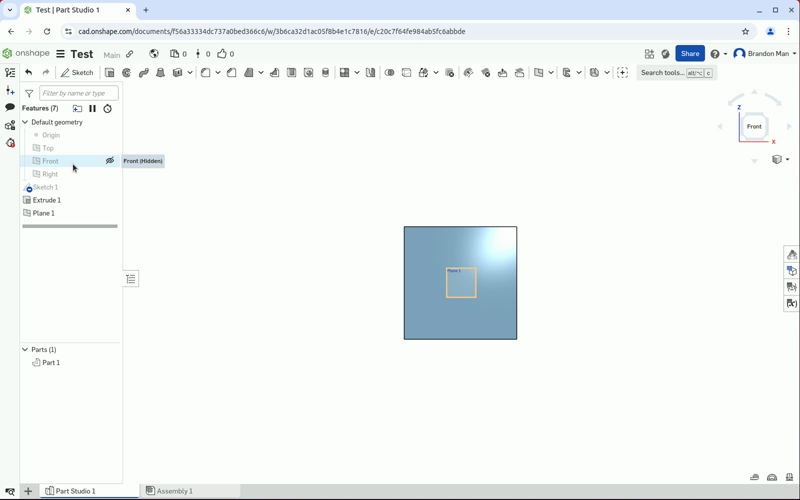
key(shift+s)
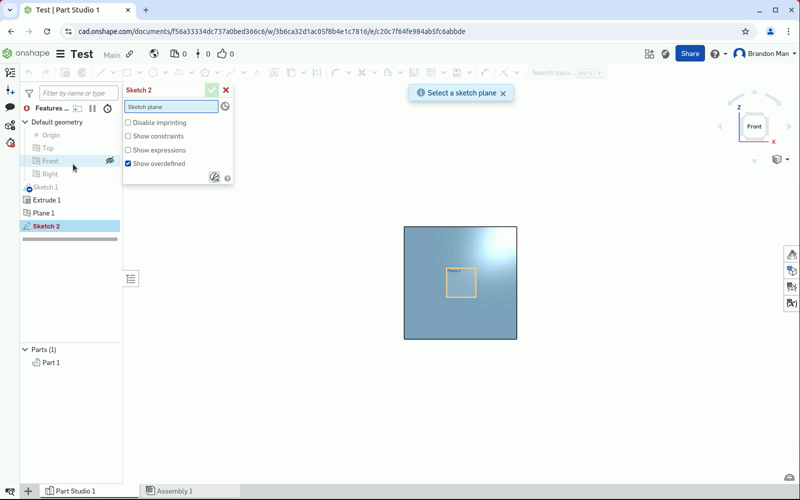
mouse_move(73, 215)
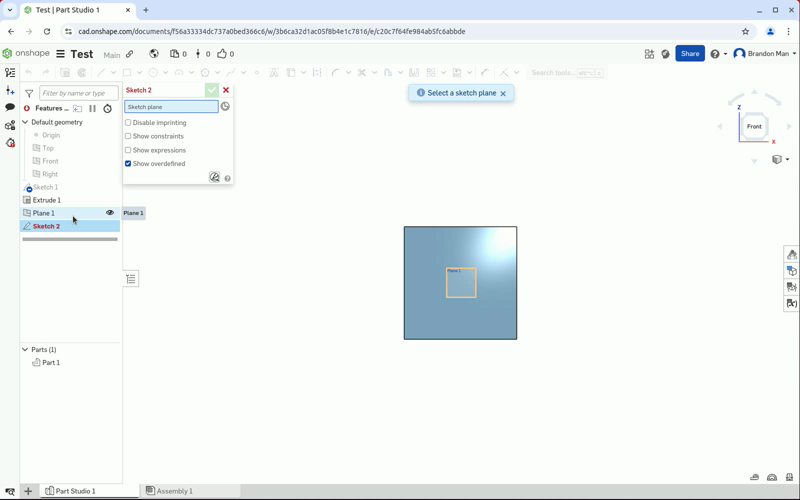
click(73, 215)
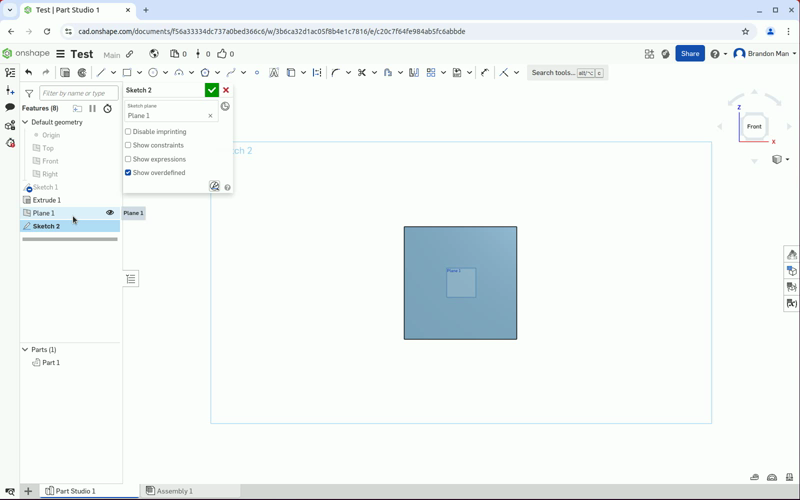
mouse_move(73, 352)
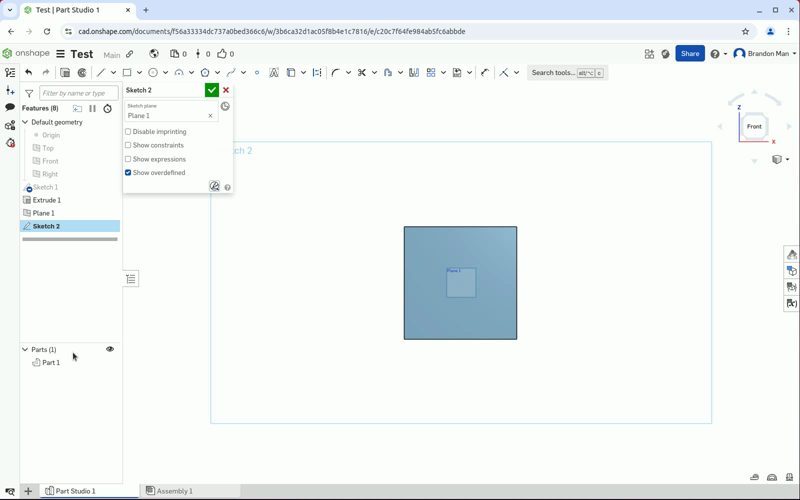
key(y)
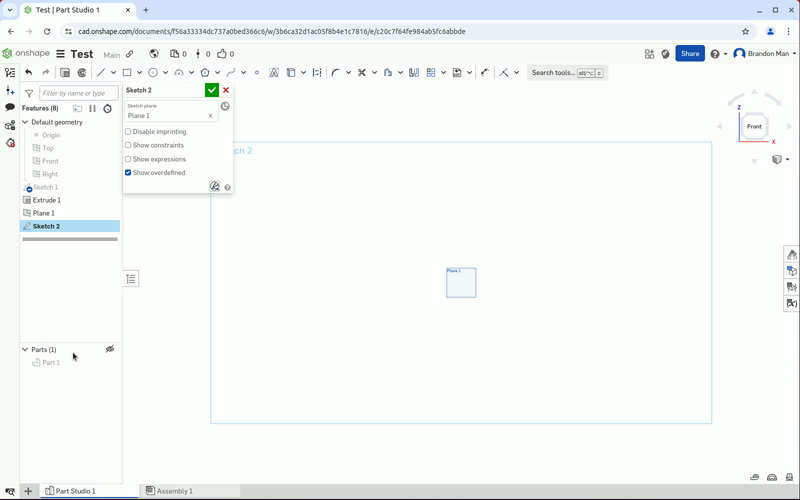
key(l)
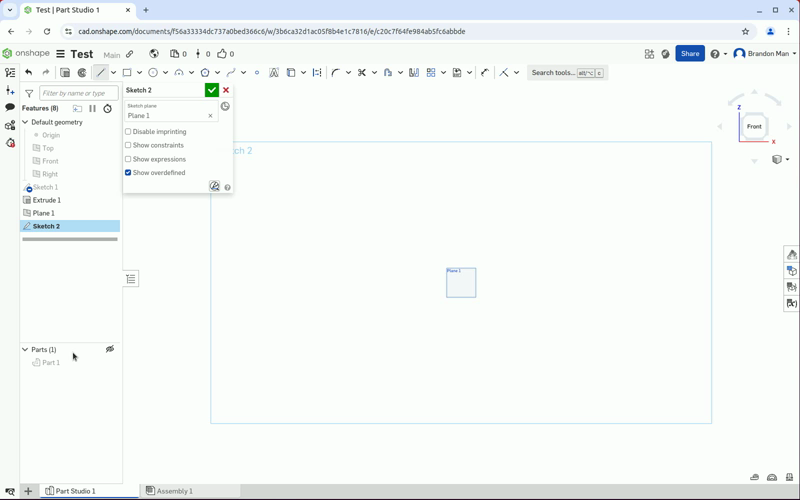
key_down(shift)
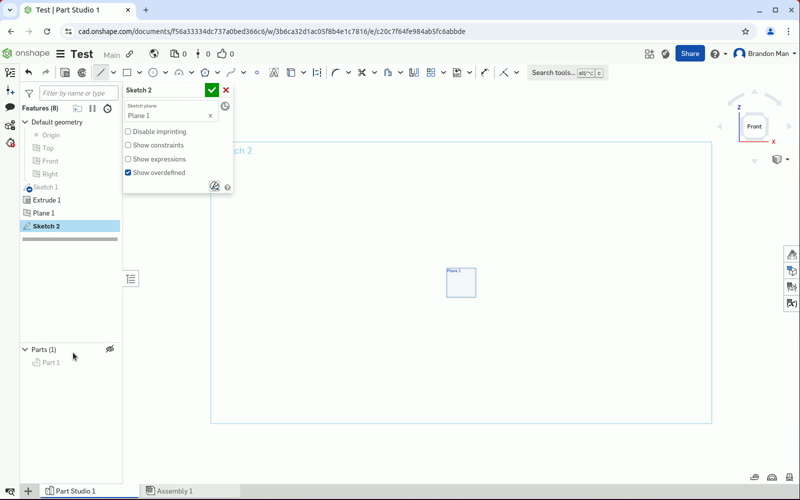
mouse_move(441, 301)
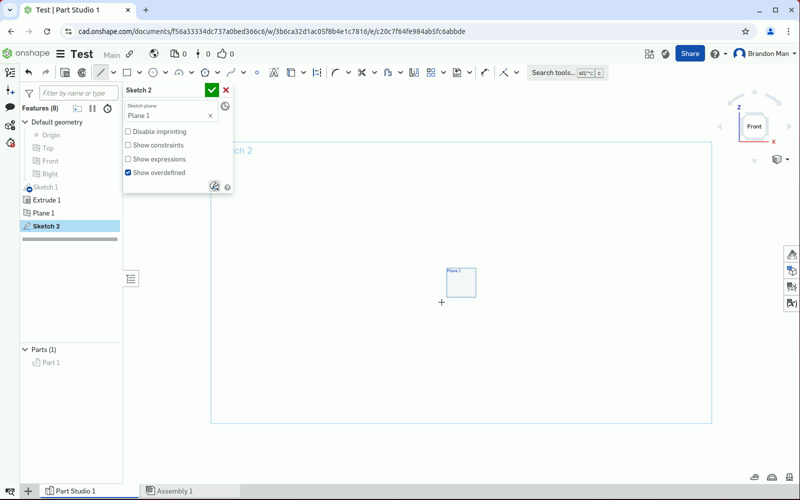
click(441, 301)
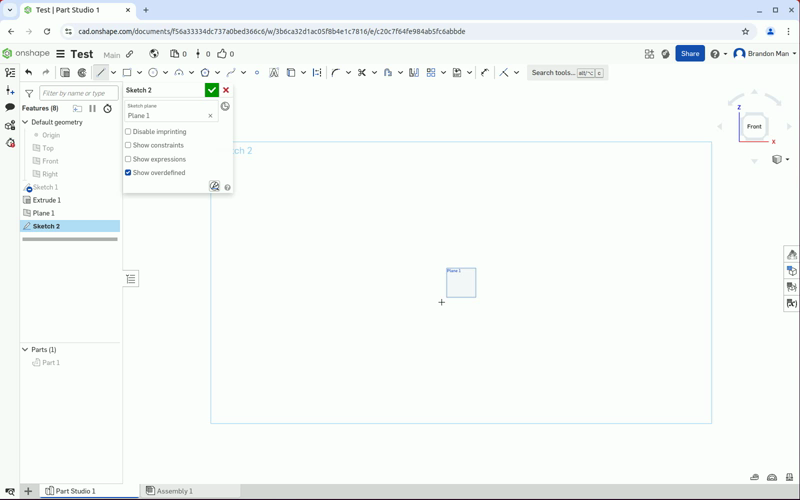
key_up(shift)
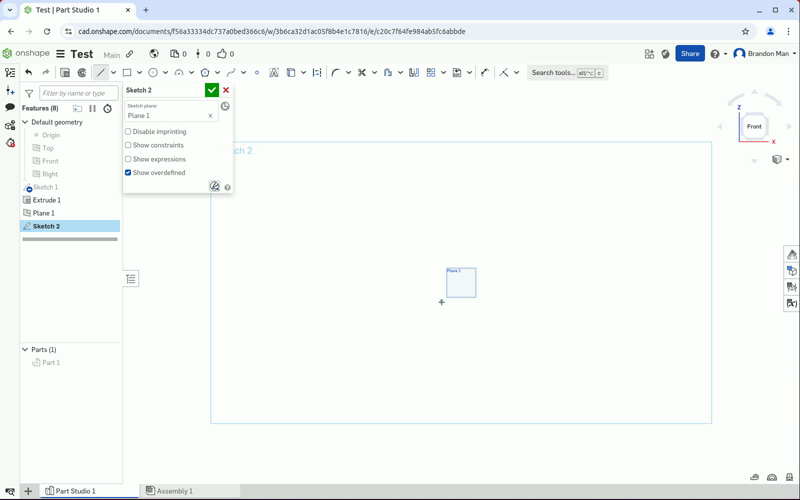
key_down(shift)
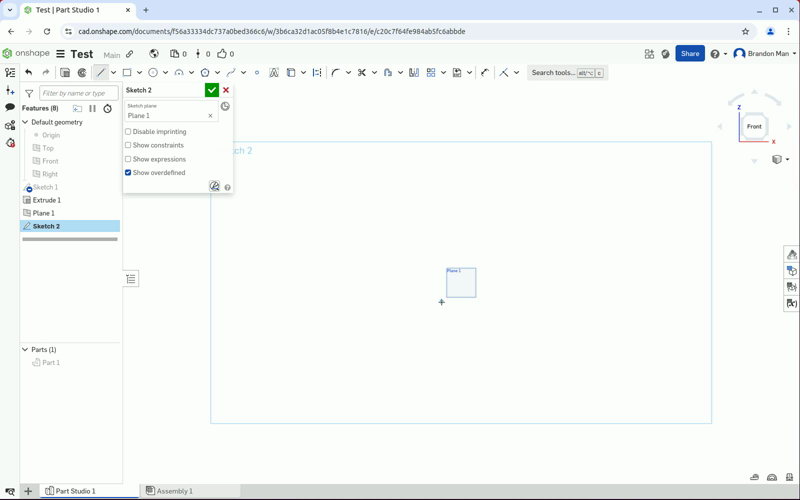
mouse_move(471, 301)
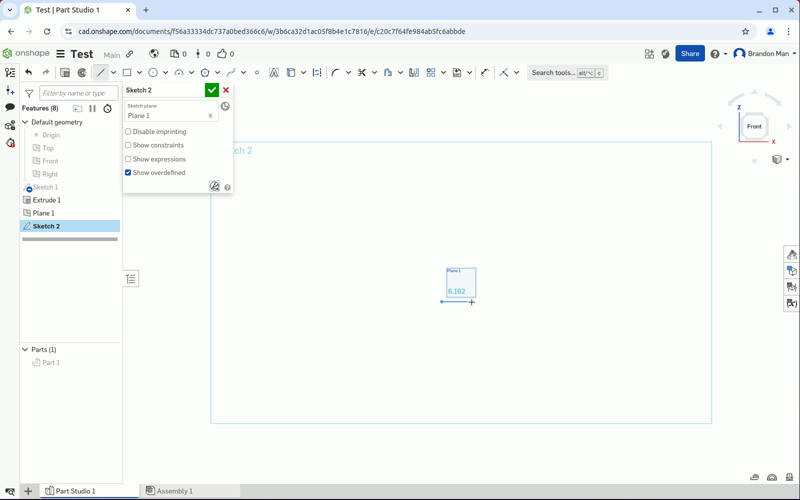
mouse_move(480, 301)
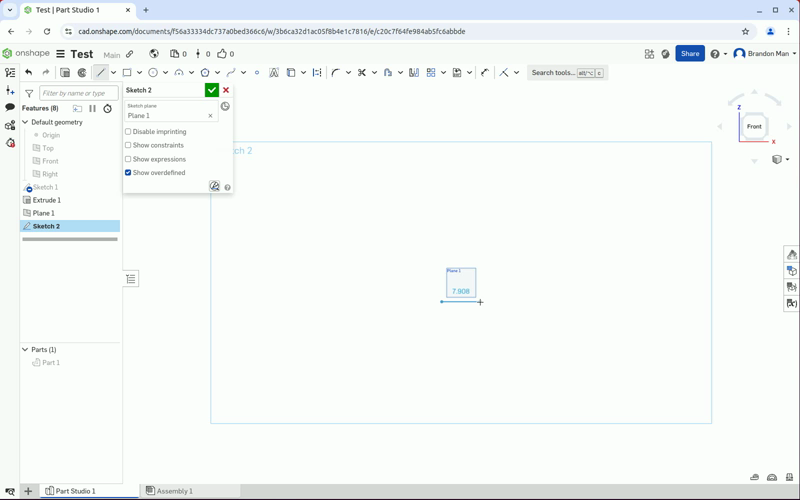
click(480, 301)
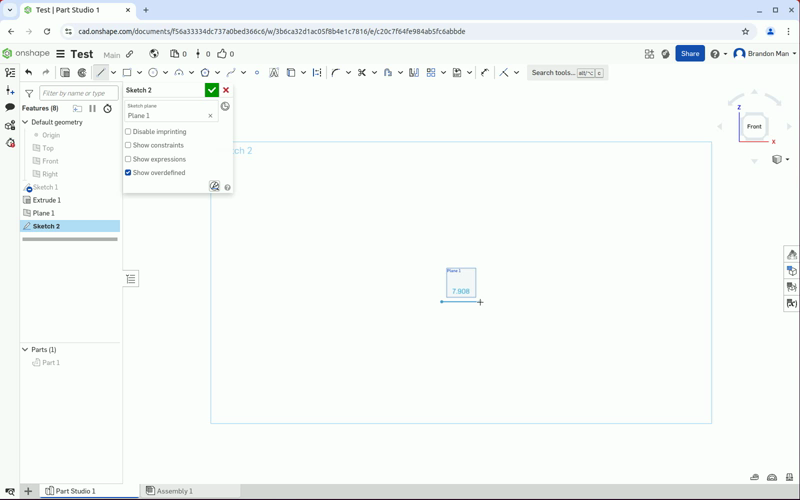
key_up(shift)
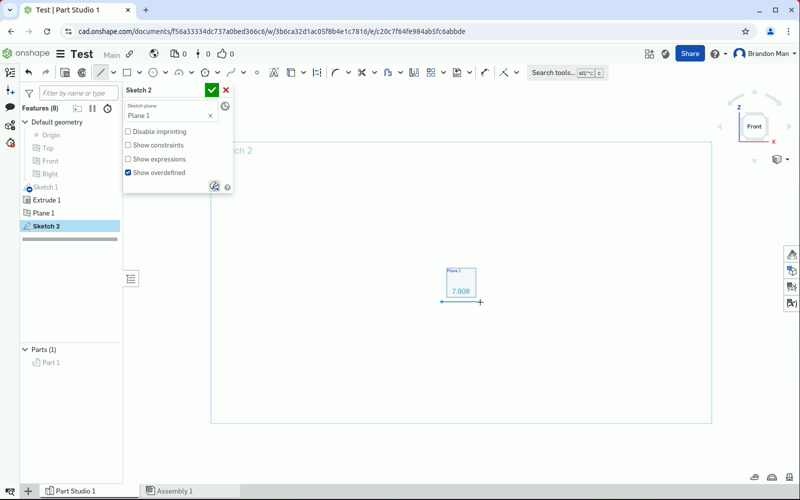
key_down(shift)
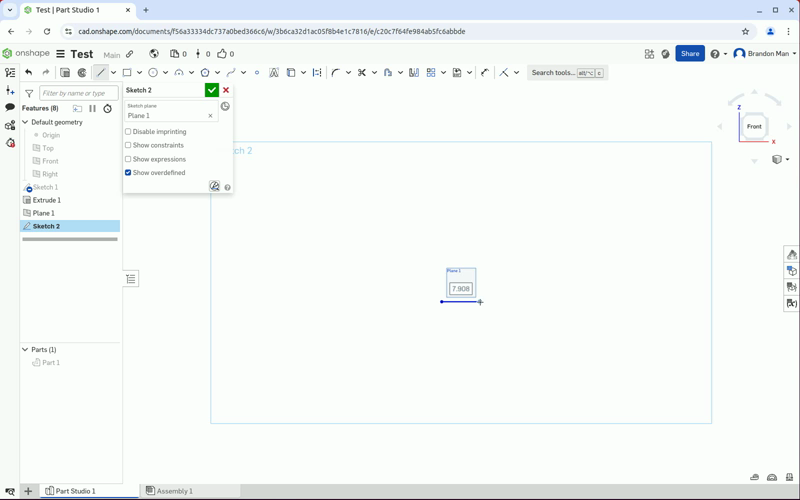
mouse_move(510, 301)
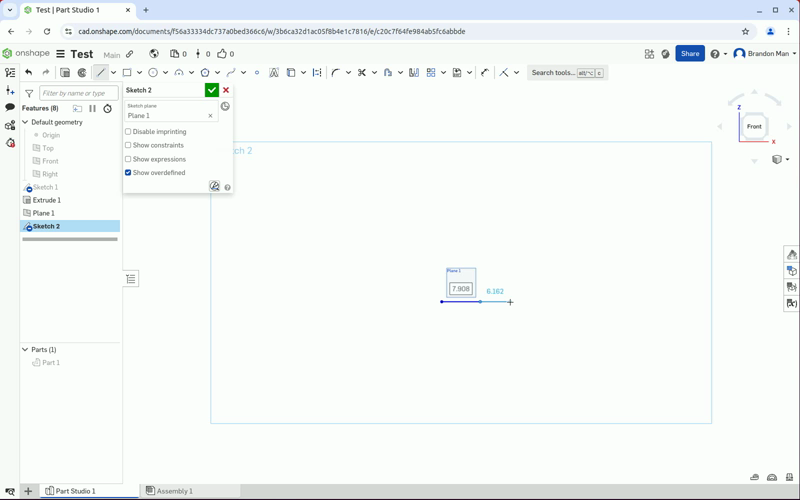
mouse_move(480, 263)
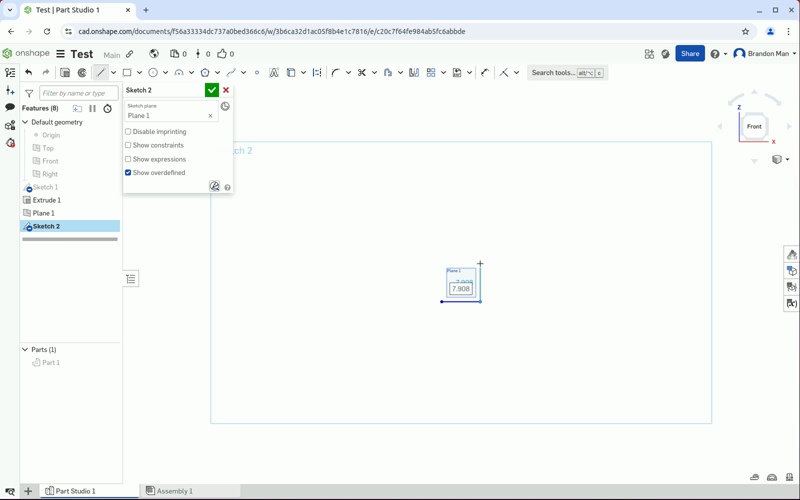
click(480, 263)
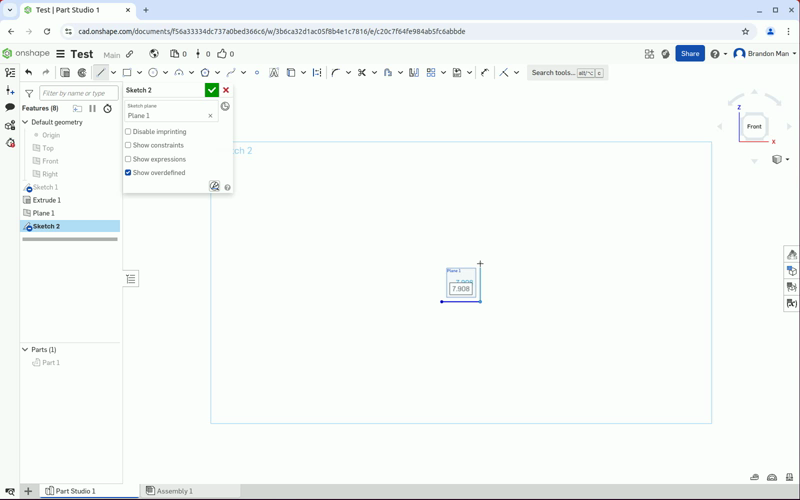
key_up(shift)
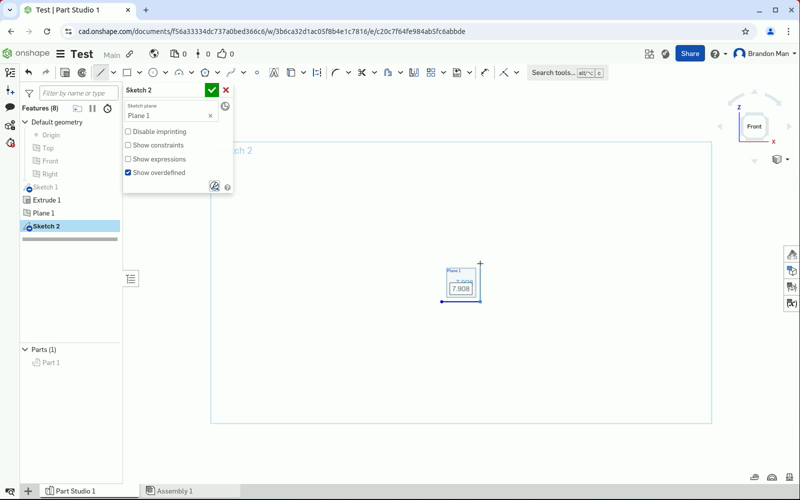
key_down(shift)
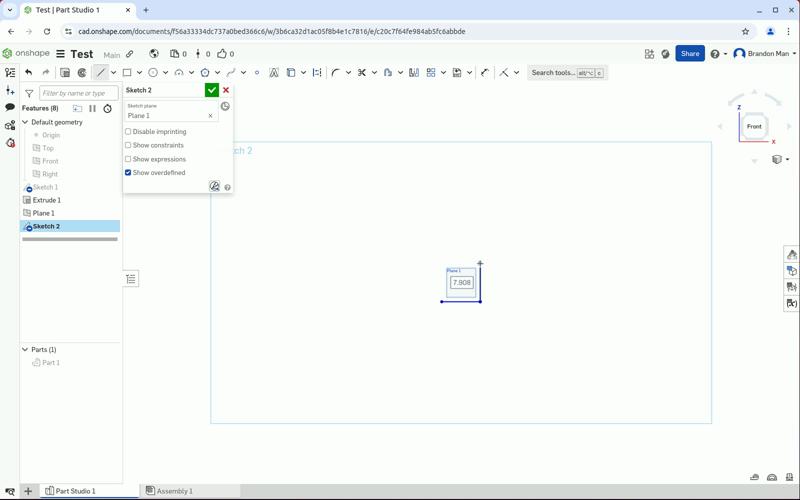
mouse_move(510, 263)
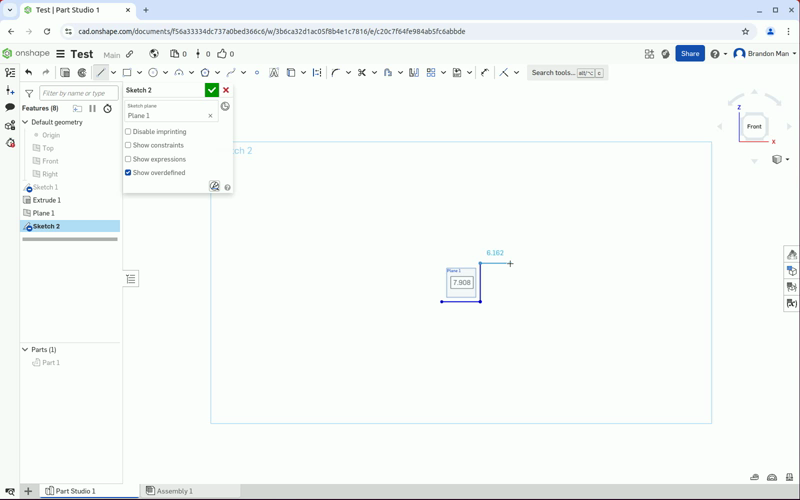
mouse_move(441, 263)
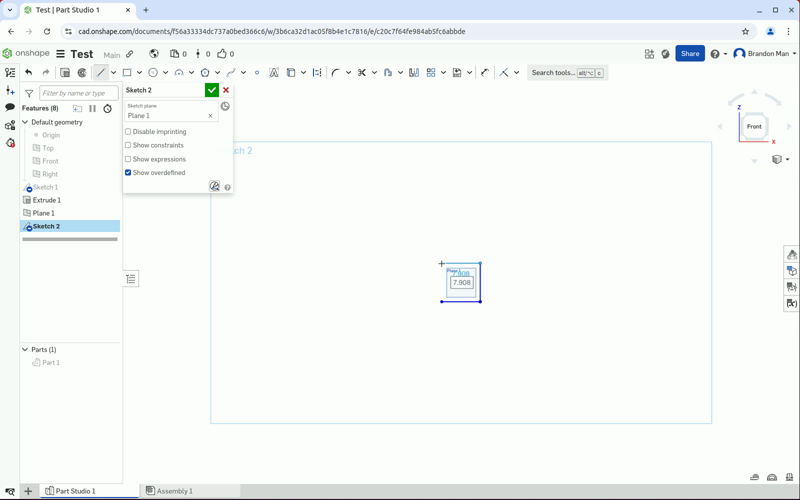
click(441, 263)
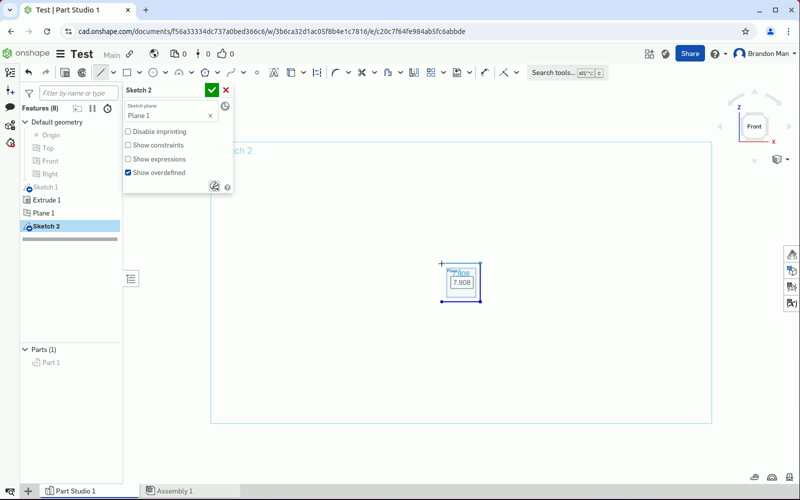
key_up(shift)
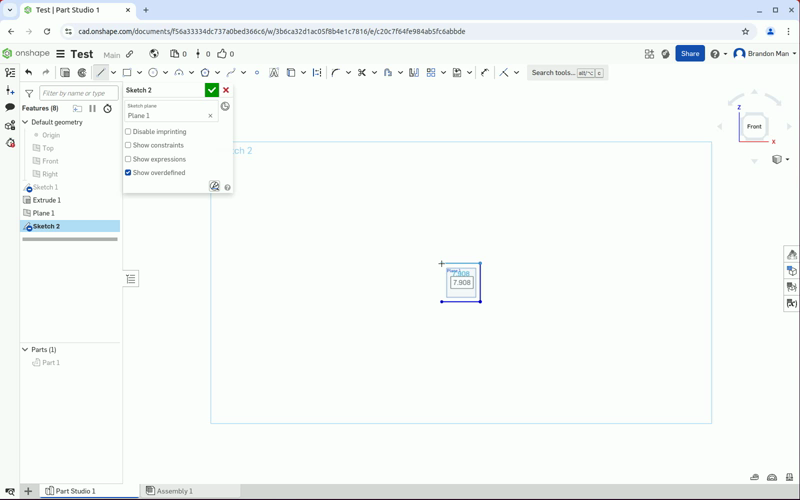
mouse_move(471, 263)
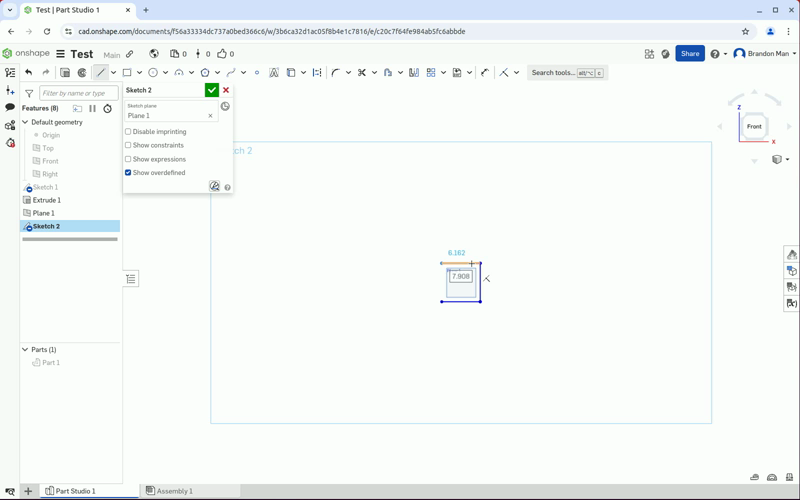
key_down(shift)
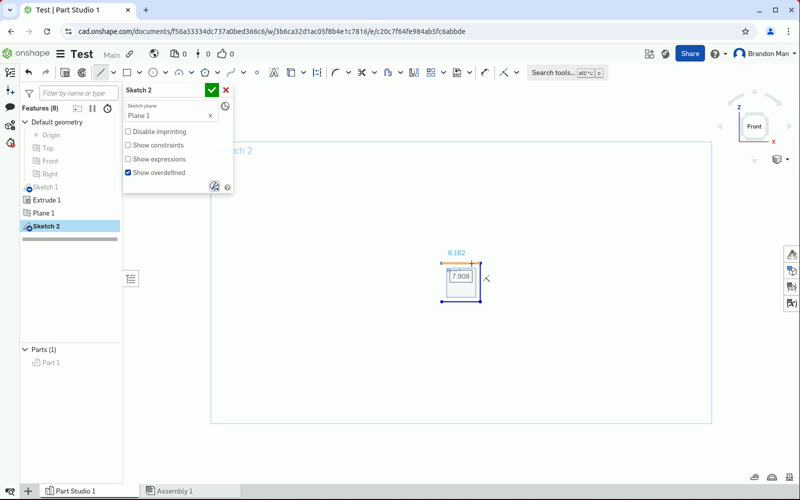
mouse_move(441, 301)
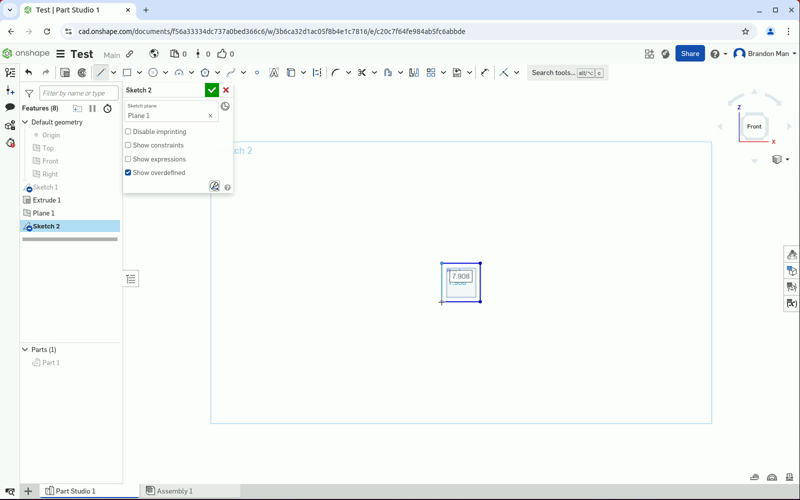
key_up(shift)
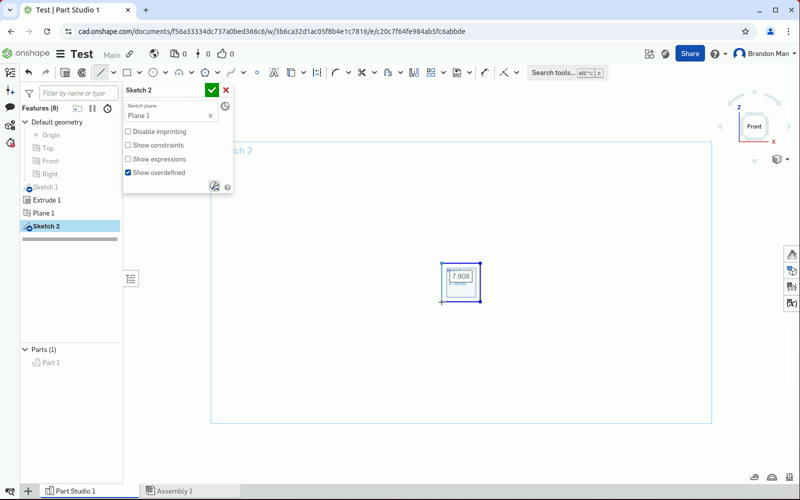
click(441, 301)
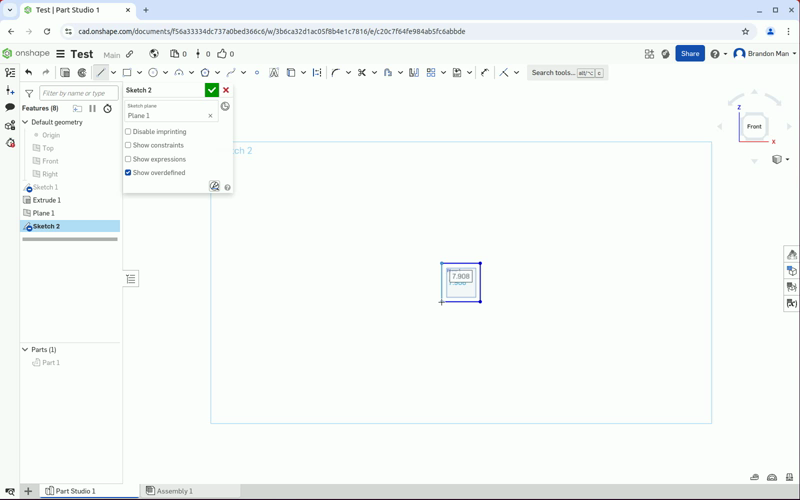
key(esc)
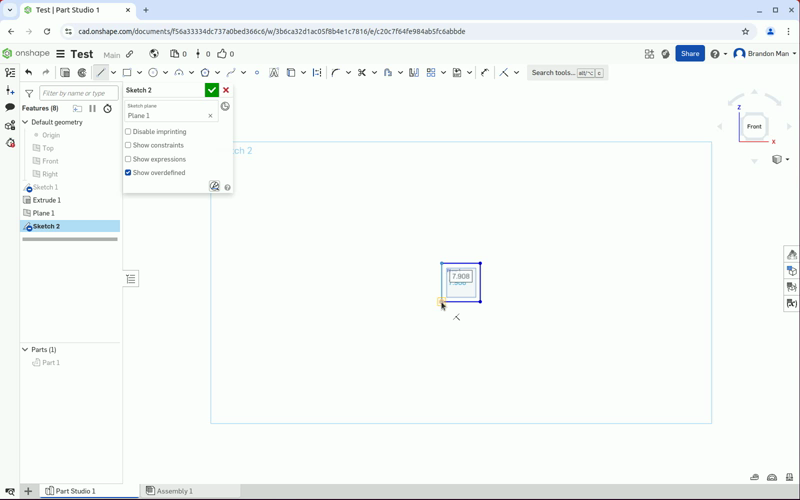
mouse_move(466, 299)
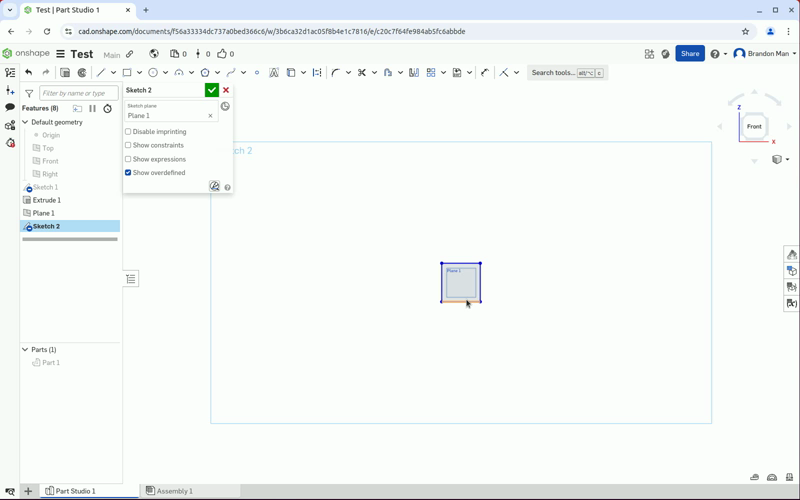
scroll(6)
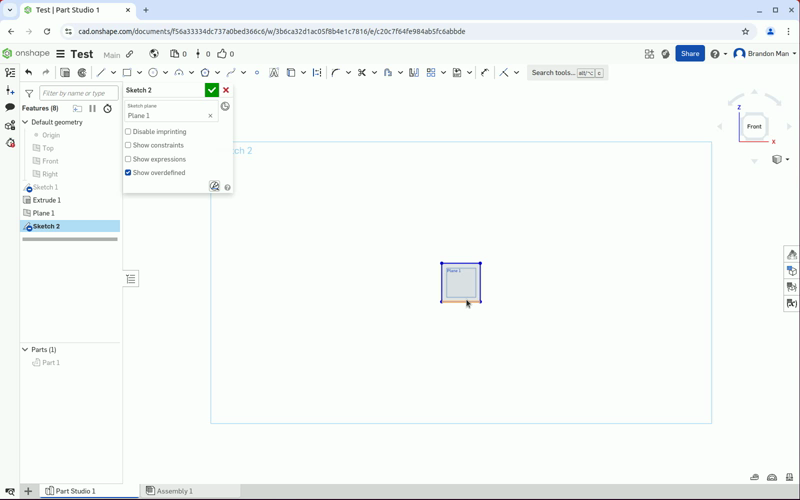
scroll(6)
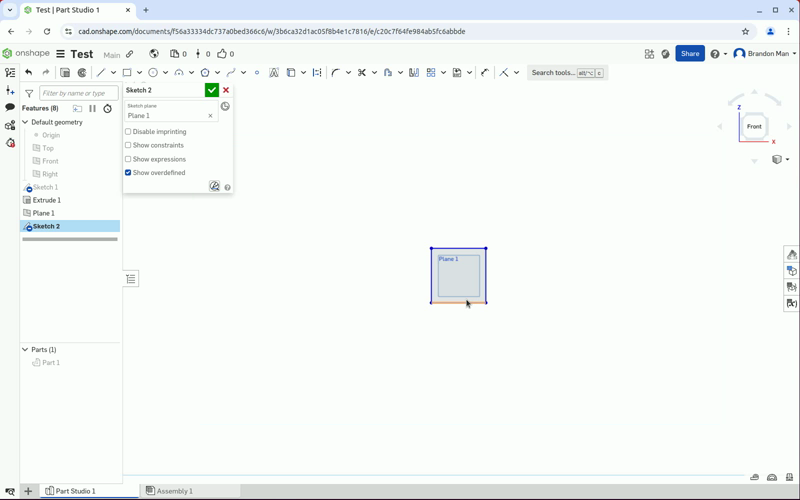
scroll(6)
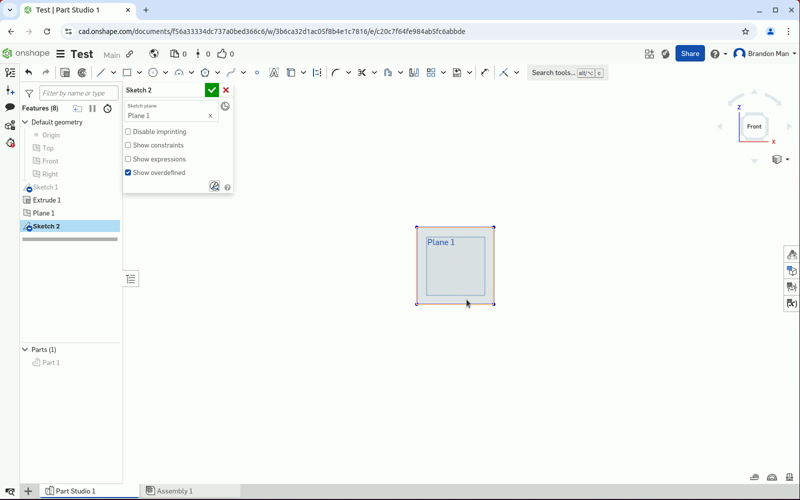
scroll(6)
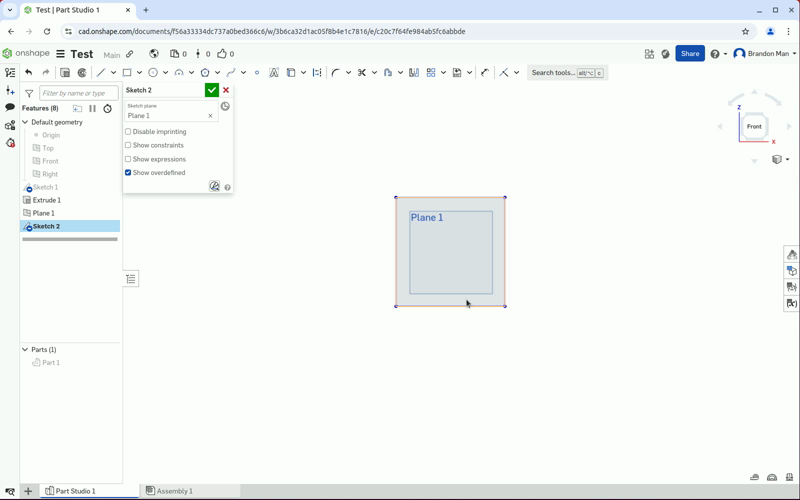
scroll(6)
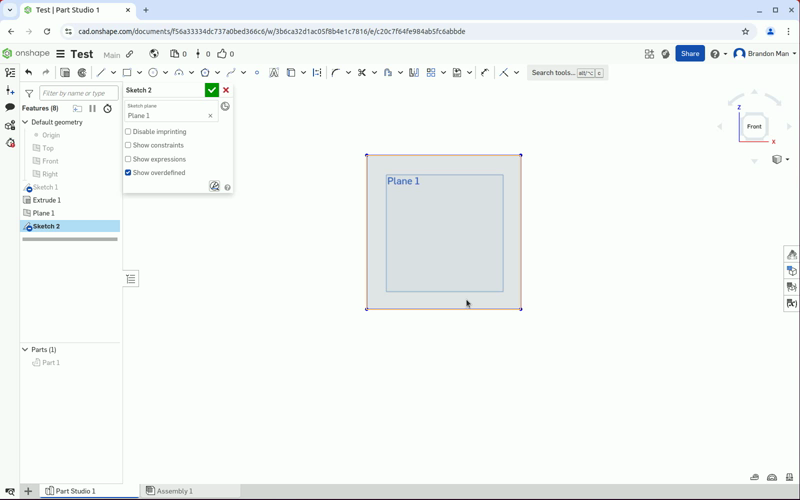
scroll(6)
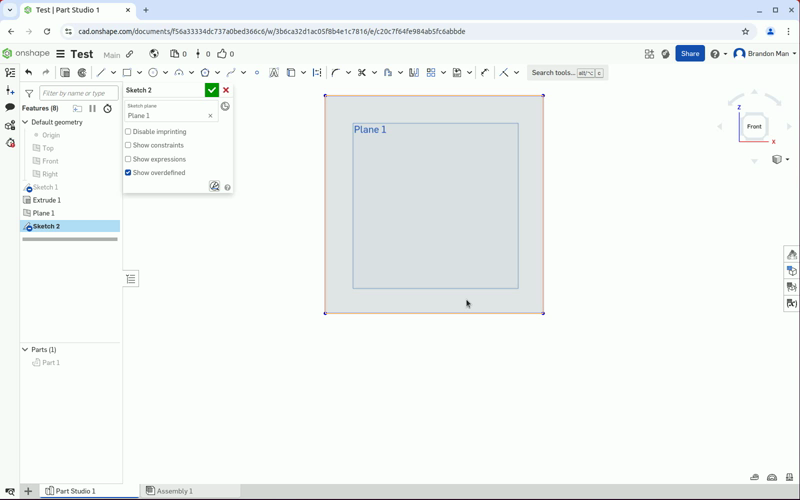
scroll(6)
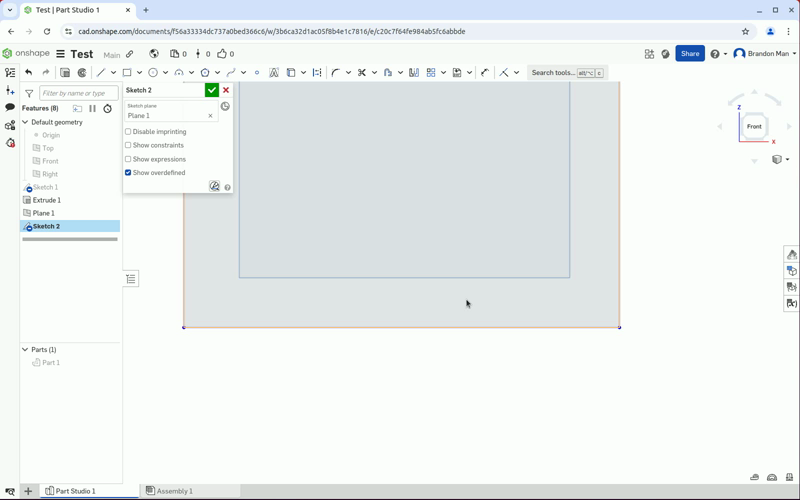
click(466, 299)
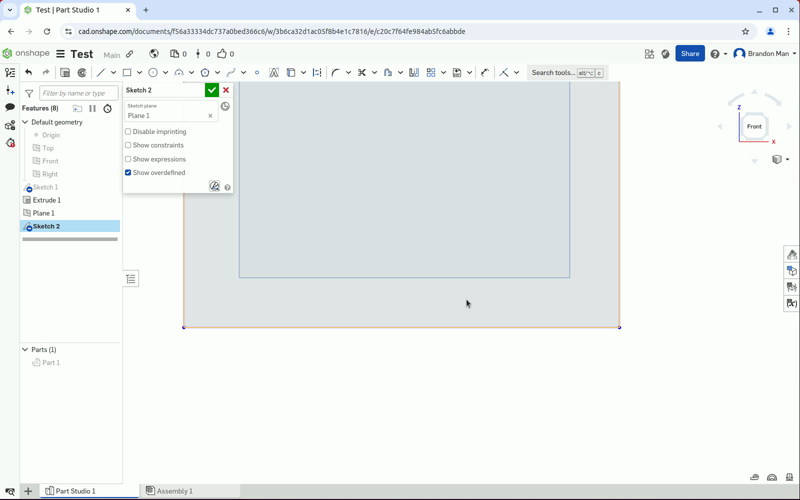
scroll(-6)
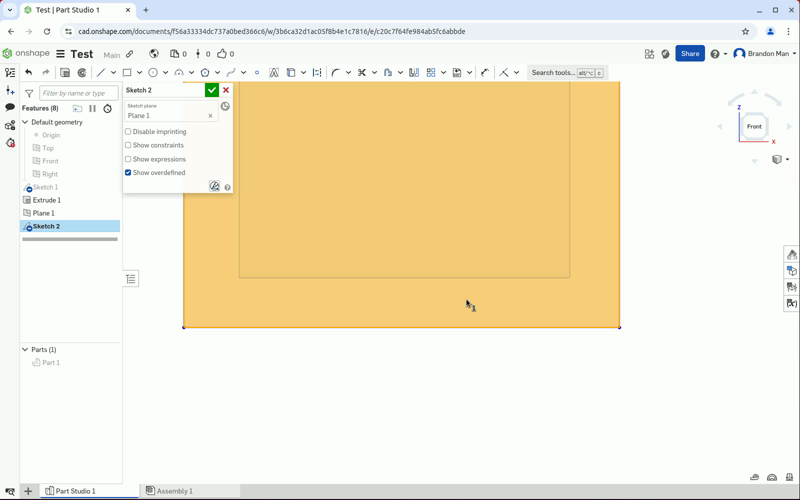
scroll(-6)
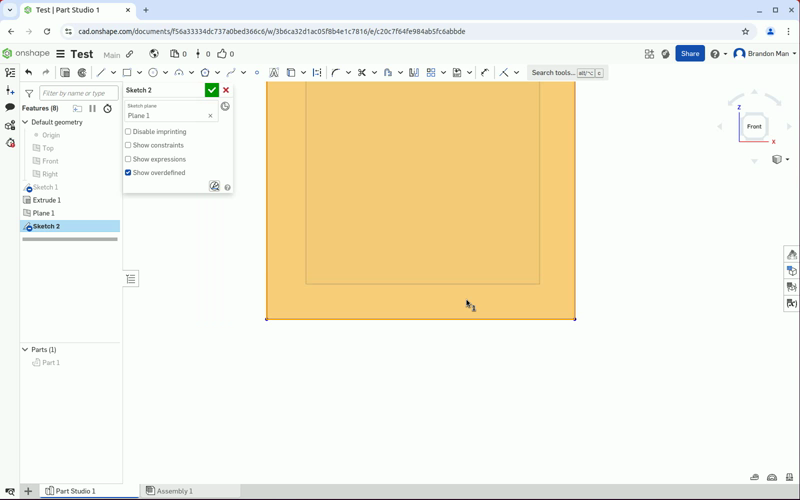
scroll(-6)
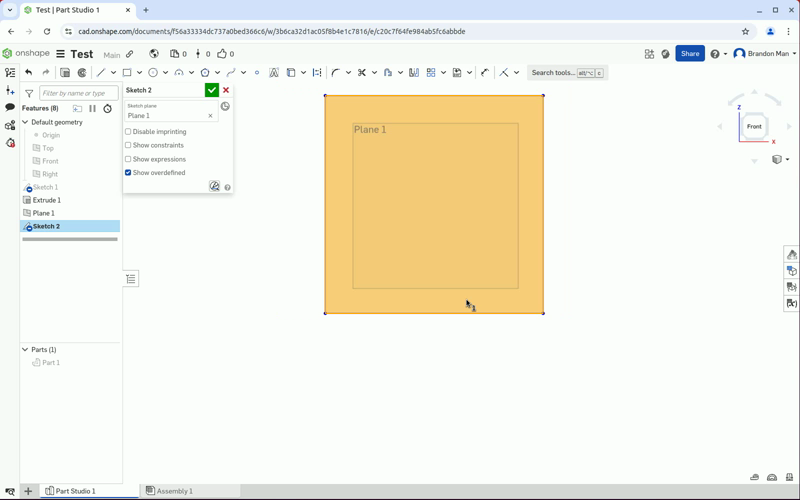
scroll(-6)
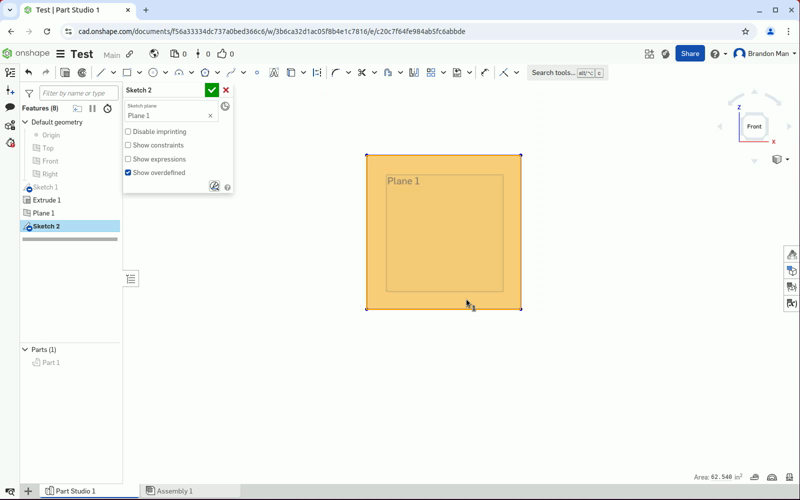
scroll(-6)
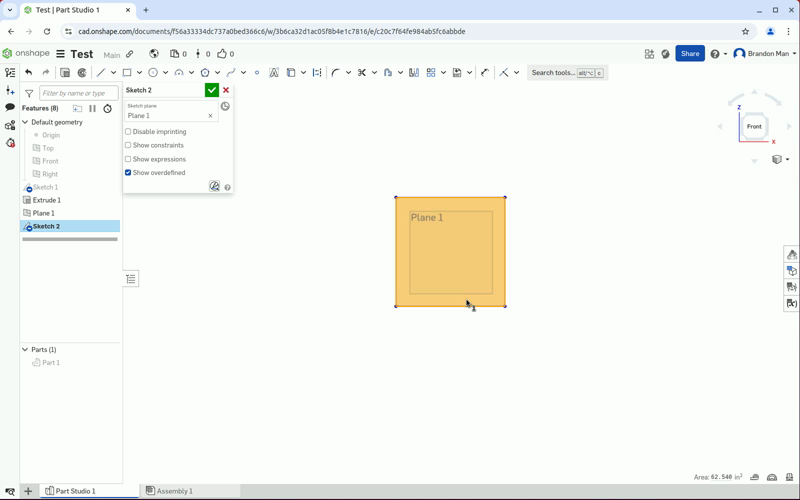
scroll(-6)
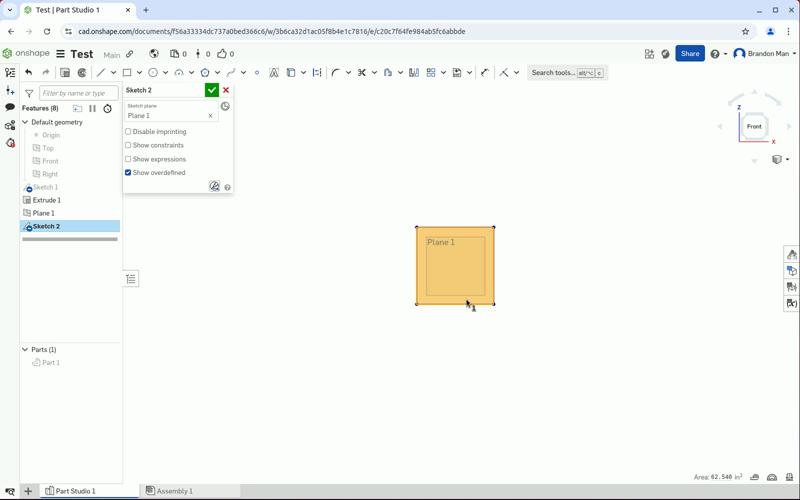
scroll(-6)
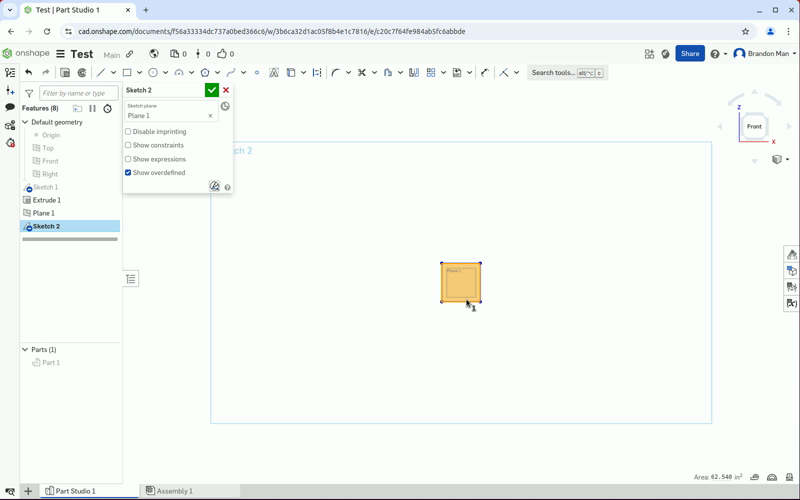
mouse_move(73, 352)
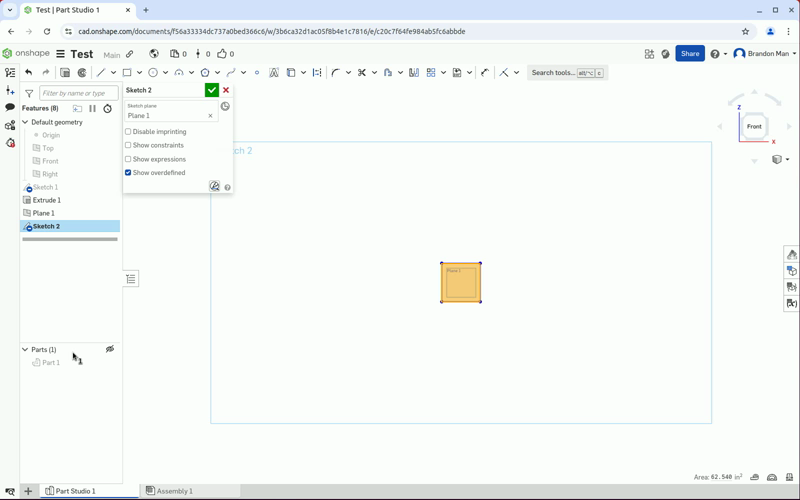
key(shift+y)
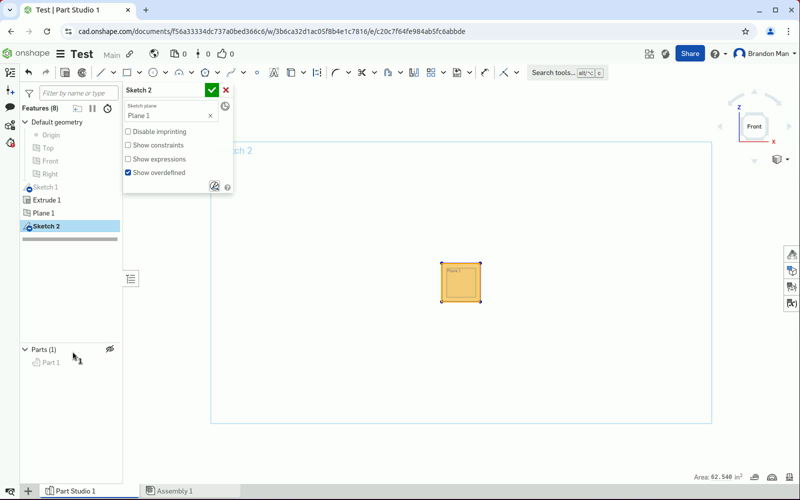
key(shift+e)
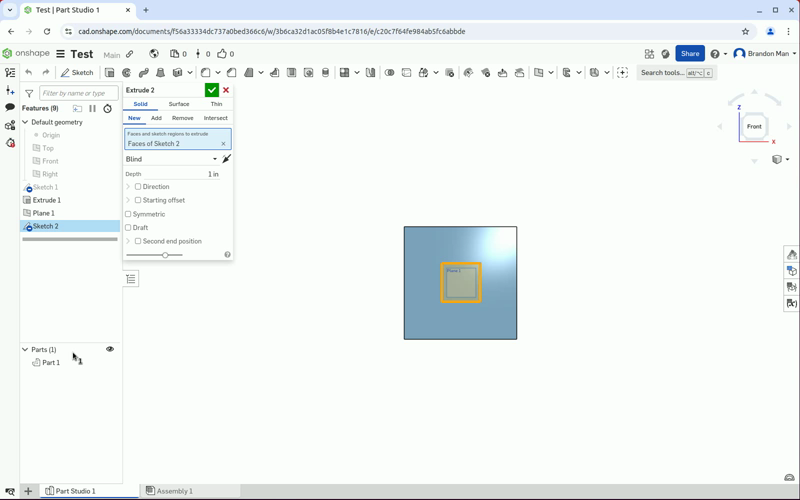
mouse_move(143, 106)
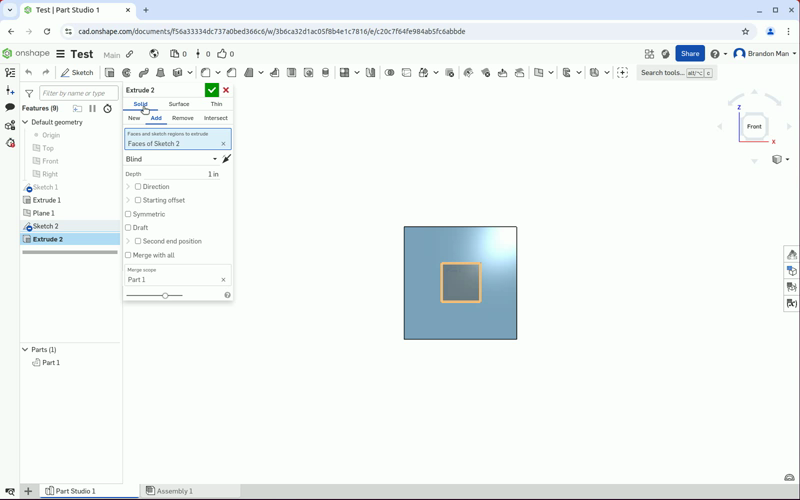
click(143, 106)
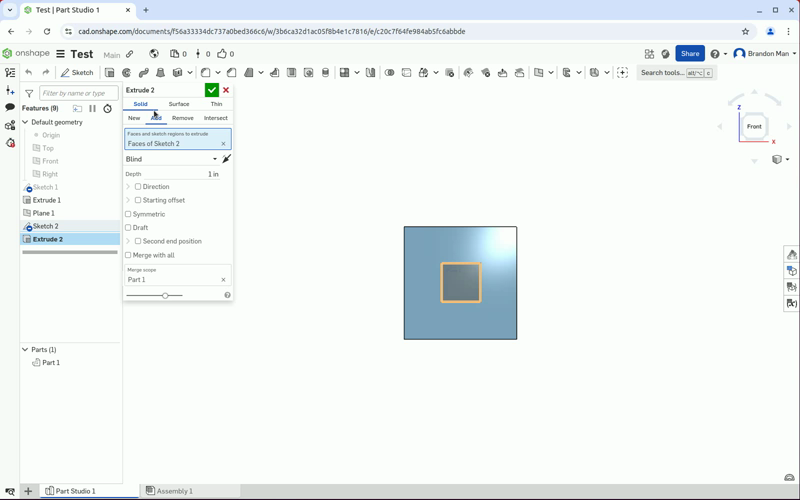
mouse_move(186, 120)
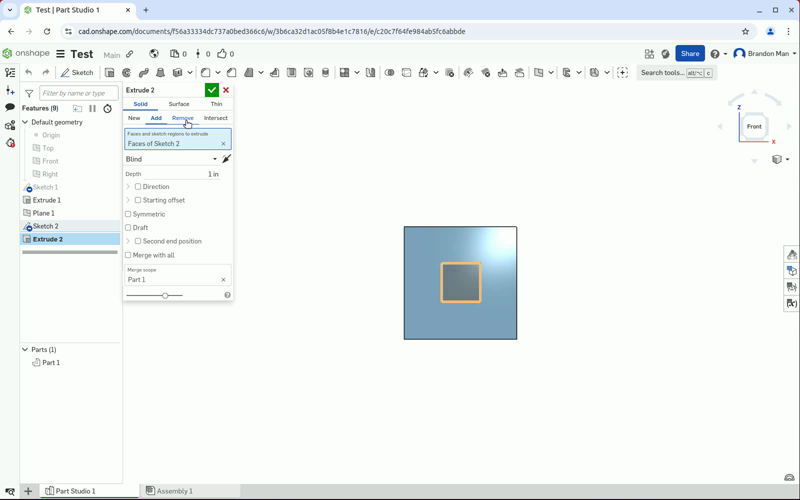
click(186, 120)
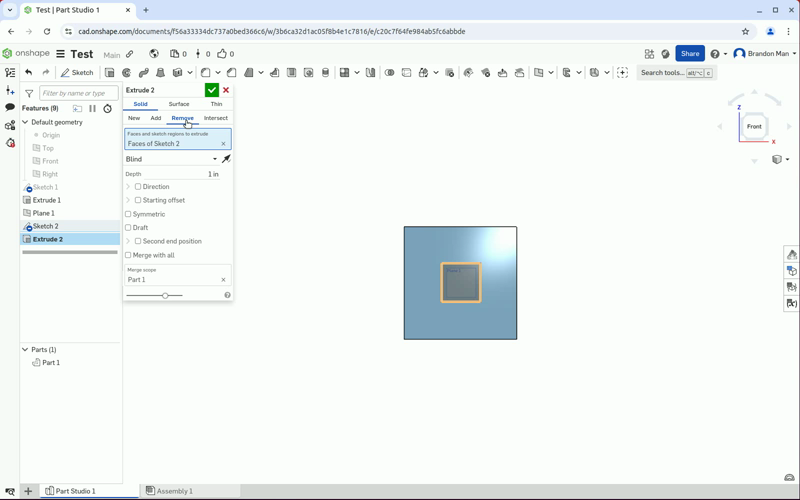
key(tab, 4)
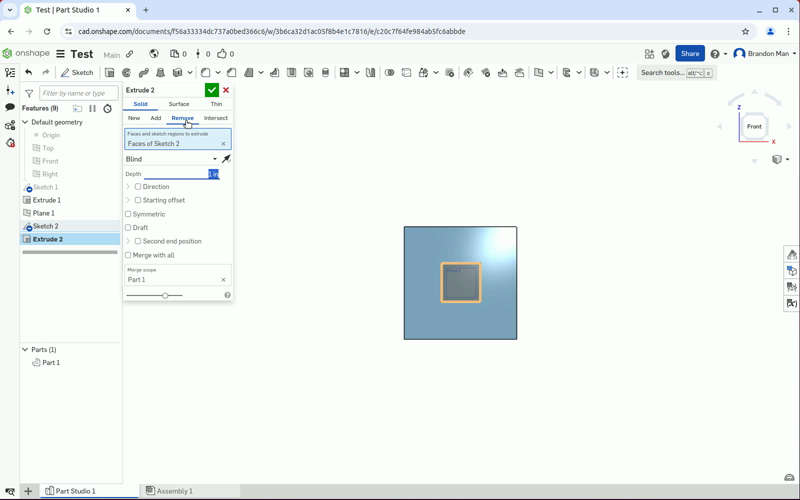
text(23.108)
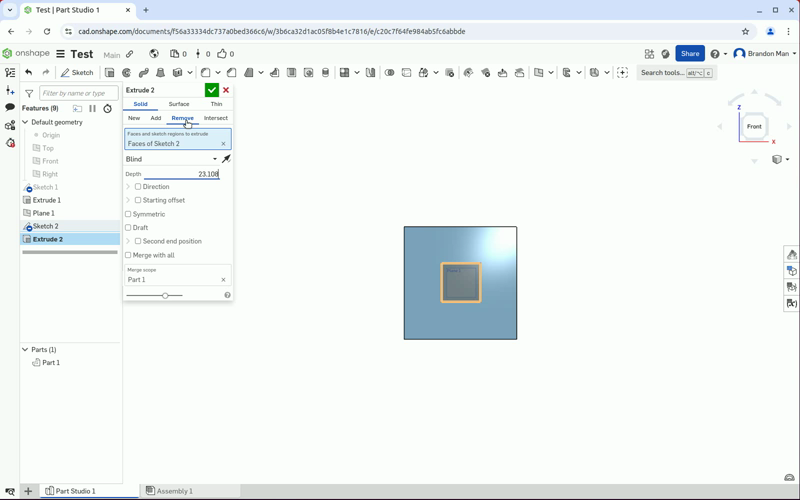
key(tab, 6)
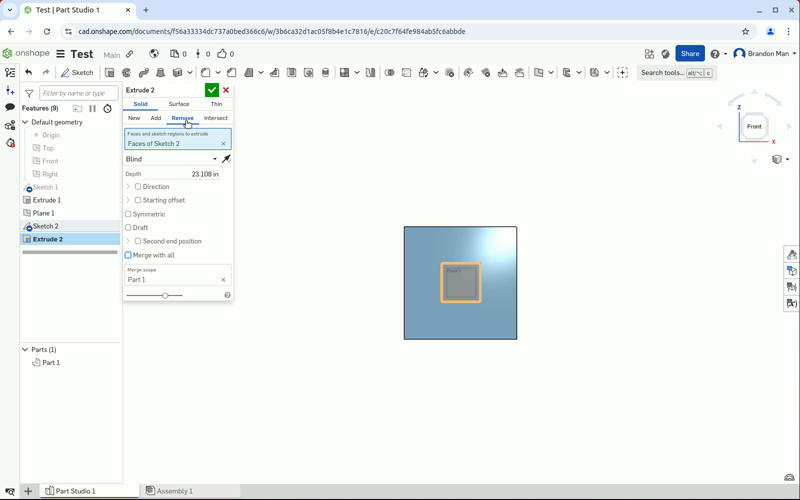
key(space)
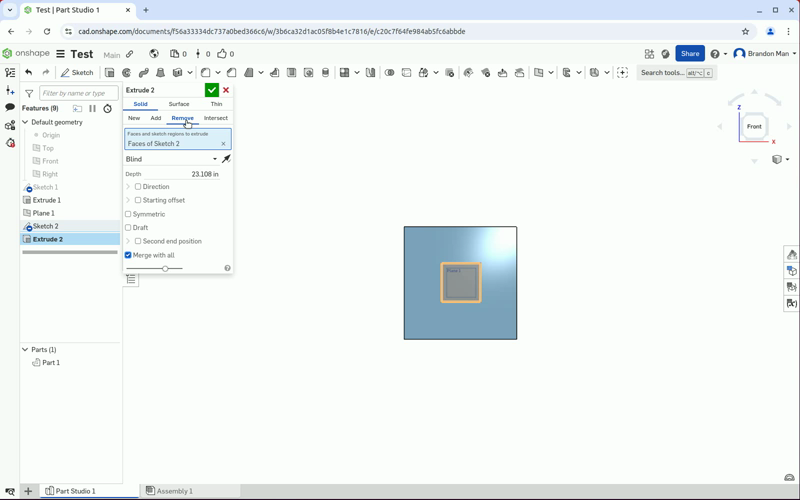
key(enter)
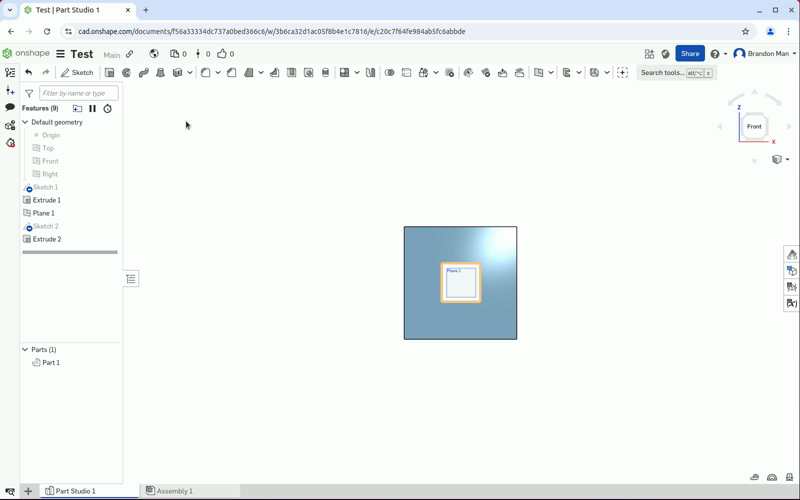
key(shift+h)
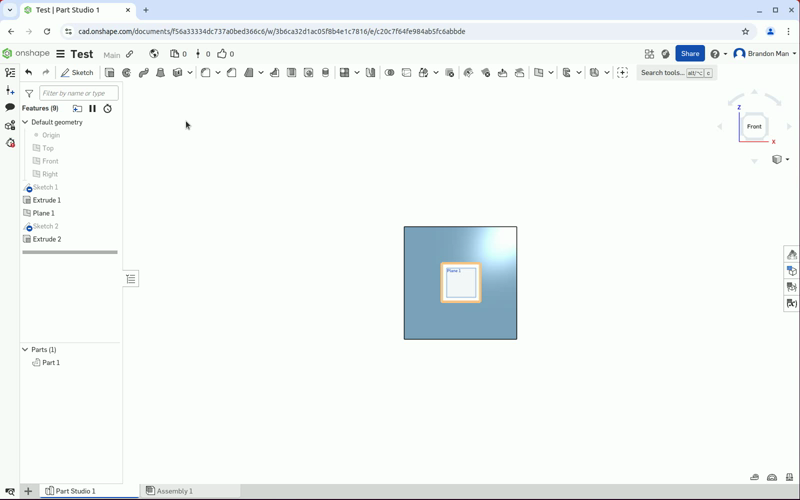
key(shift+h)
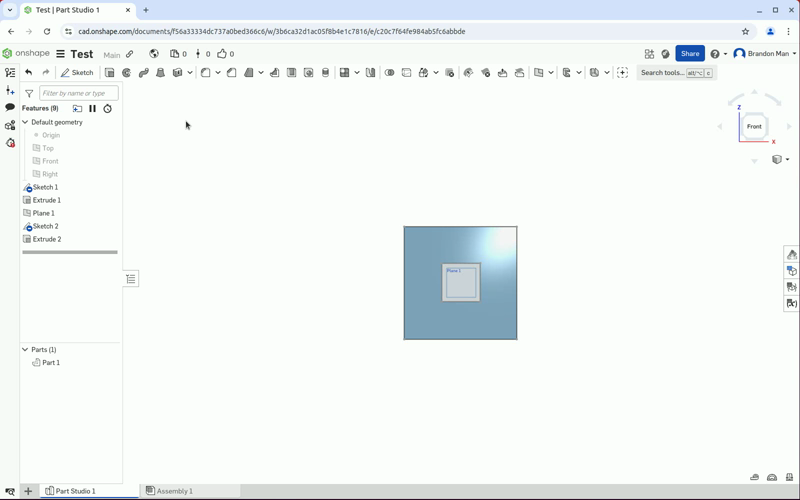
key(shift+7)
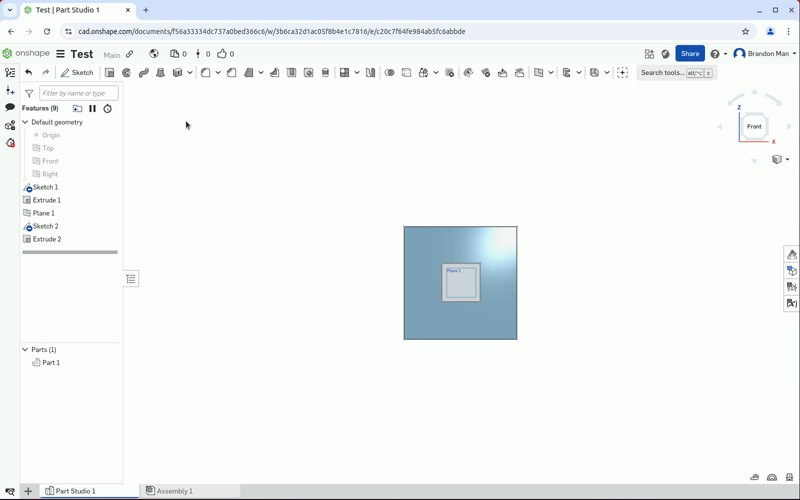
key(left, 2)
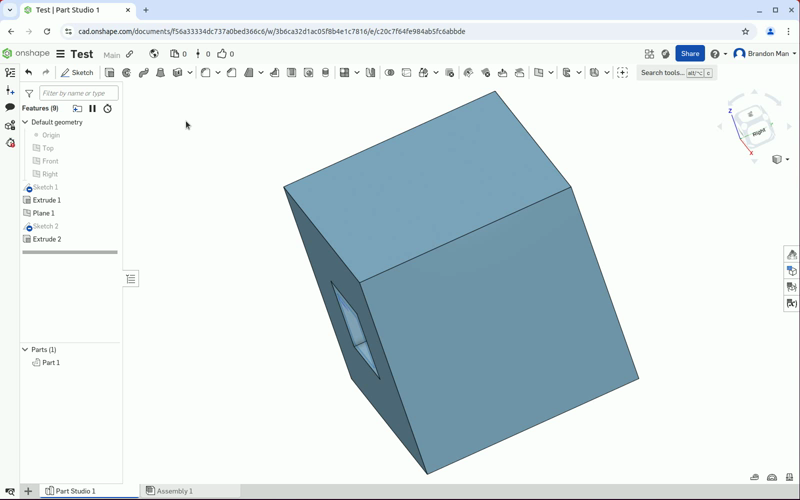
key(down, 2)
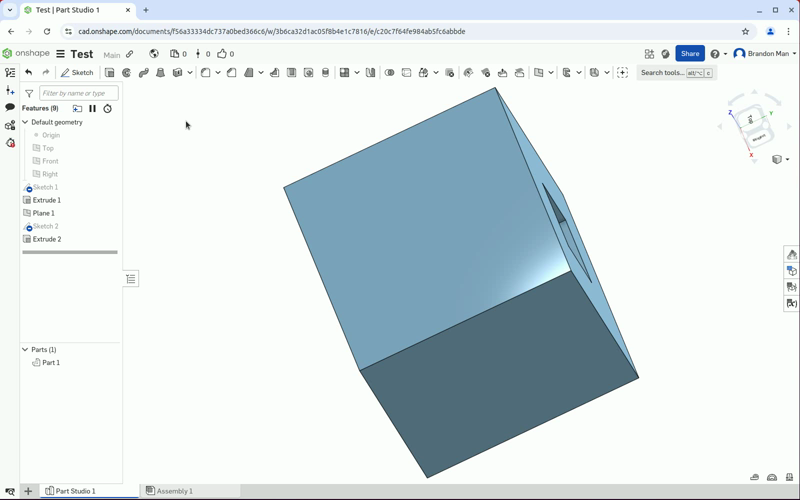
key(up, 2)
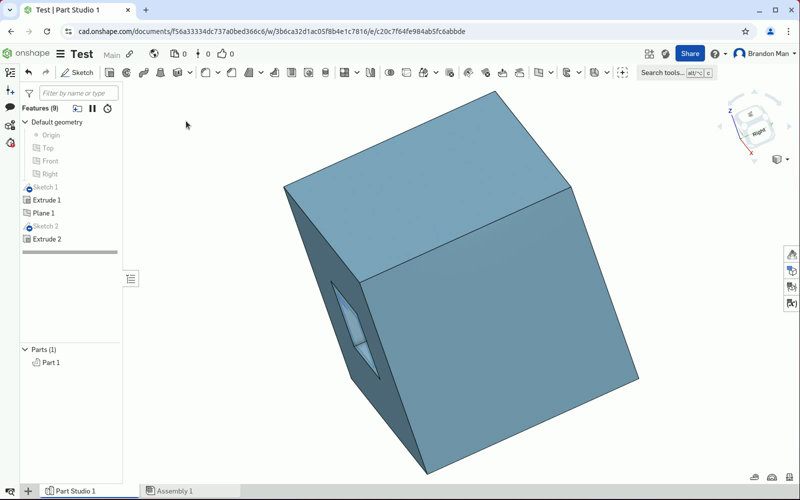
key(right, 2)
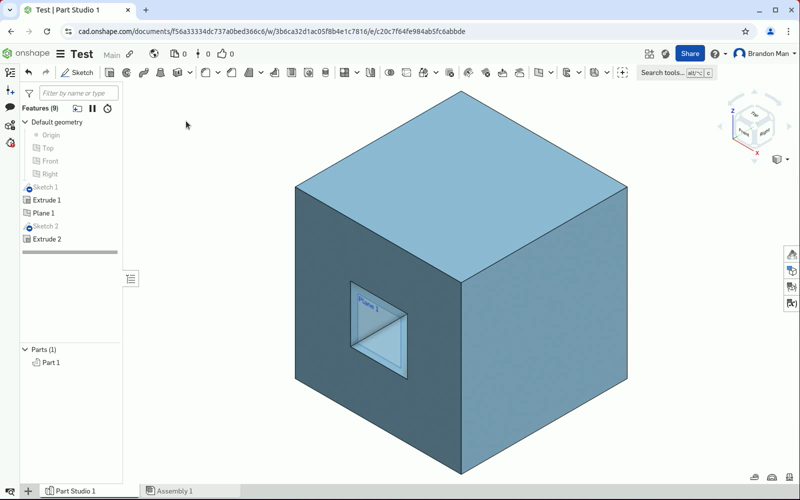
mouse_move(73, 189)
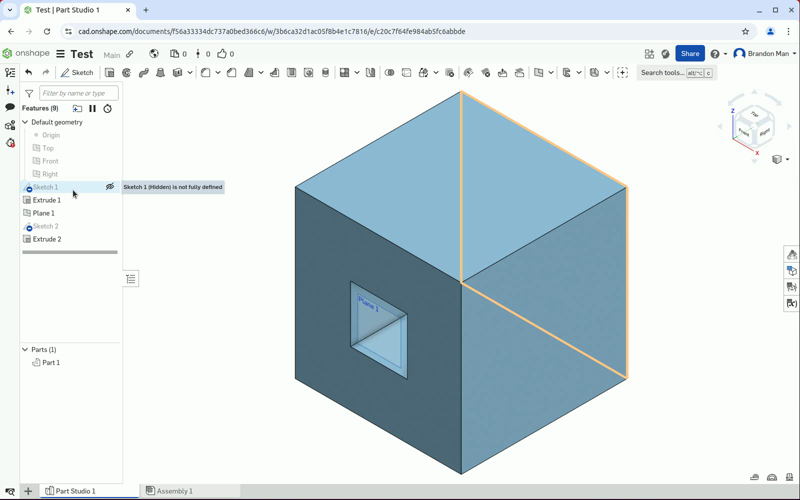
click(73, 189)